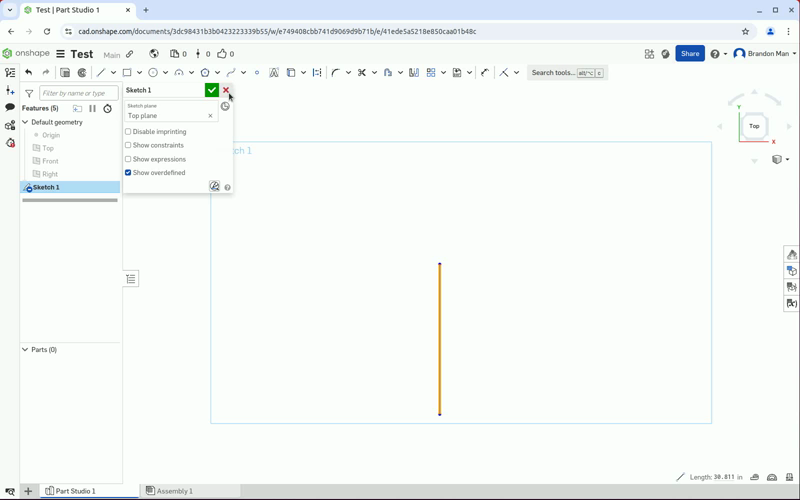
key(shift+h)
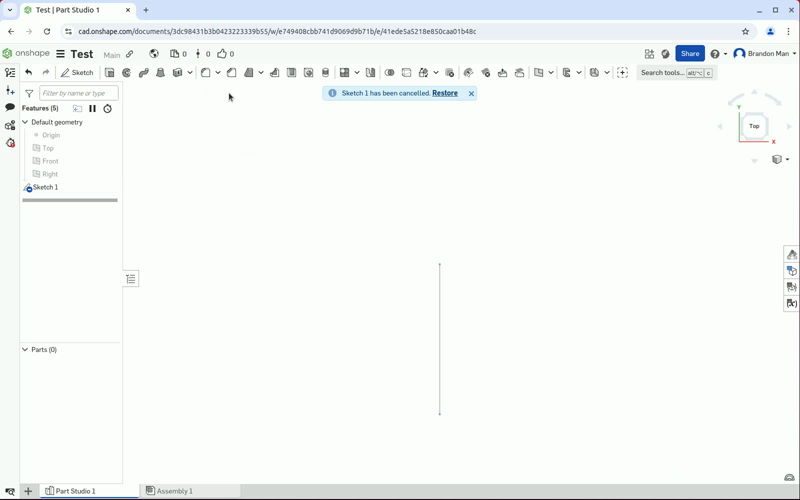
key(shift+s)
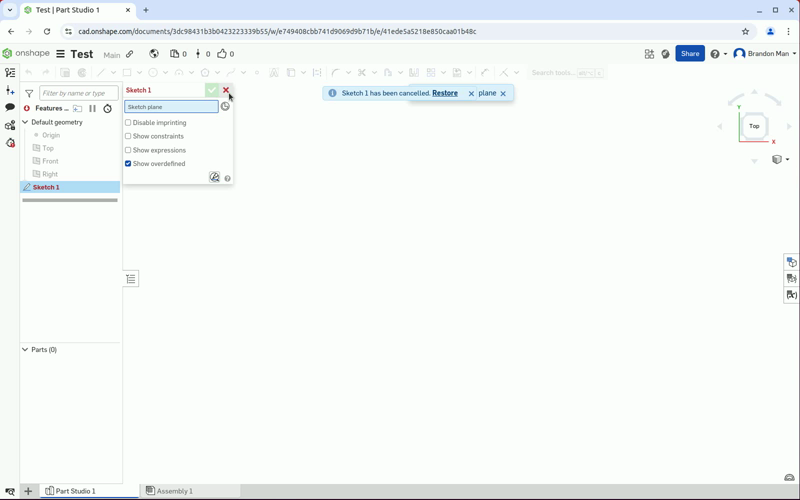
mouse_move(73, 150)
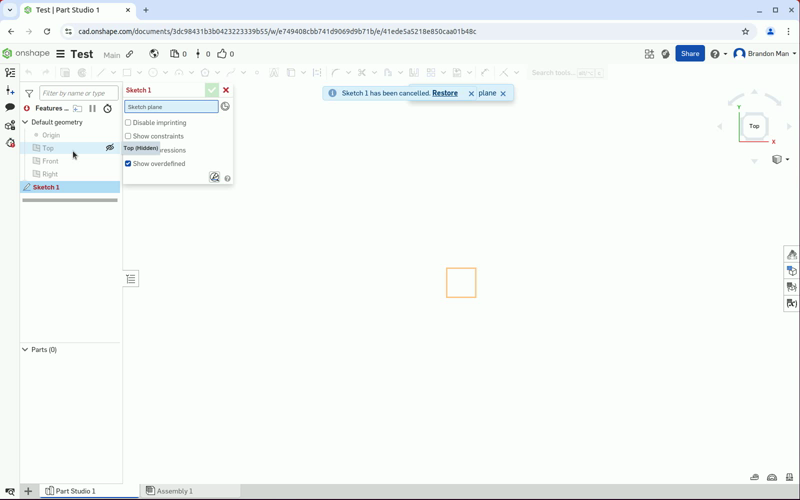
click(73, 150)
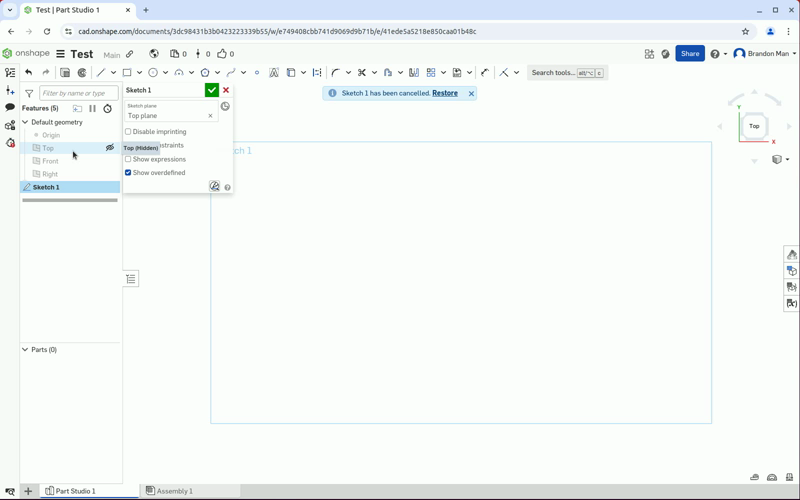
mouse_move(73, 352)
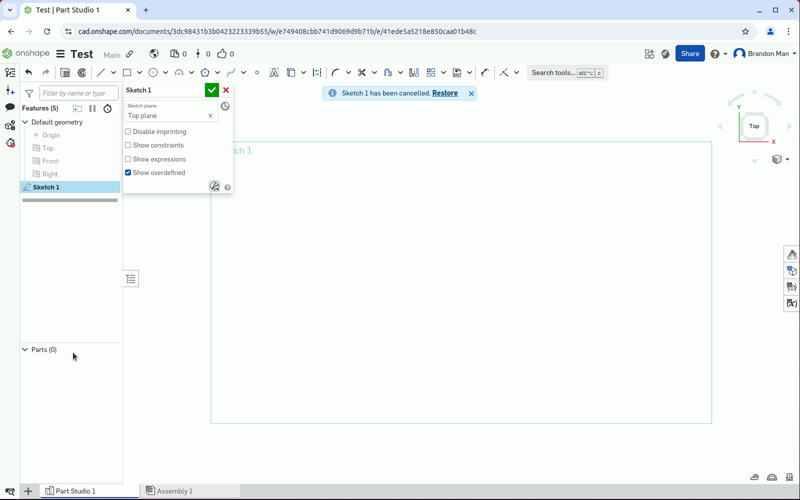
key(y)
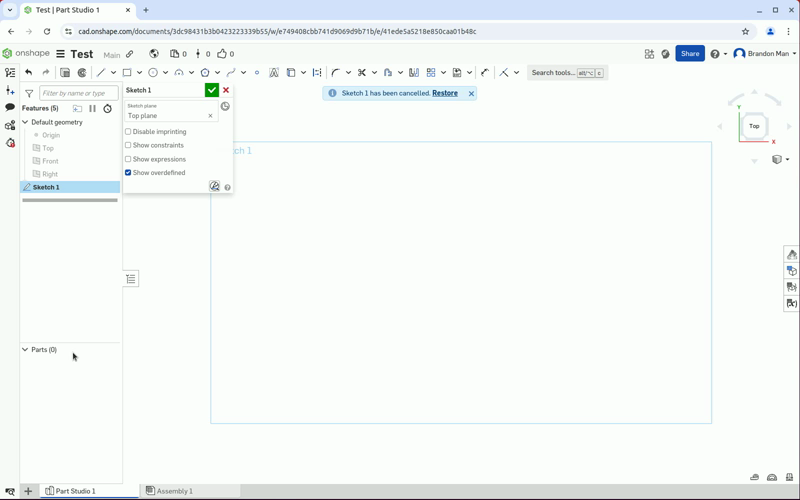
key(l)
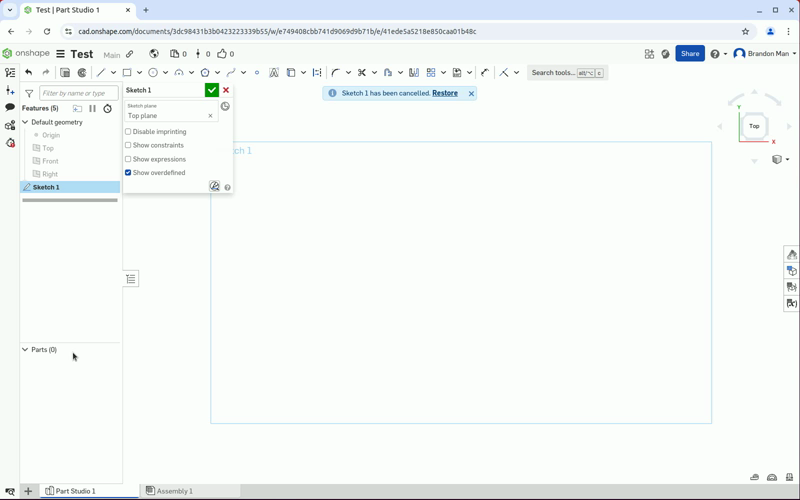
key_down(shift)
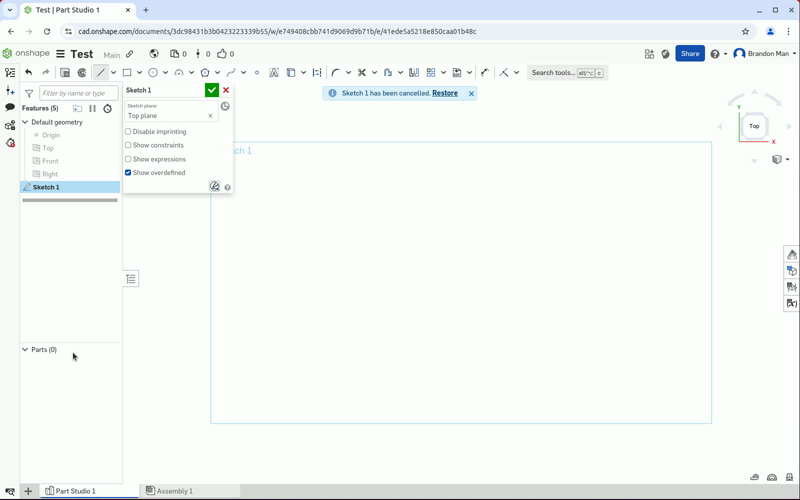
mouse_move(377, 365)
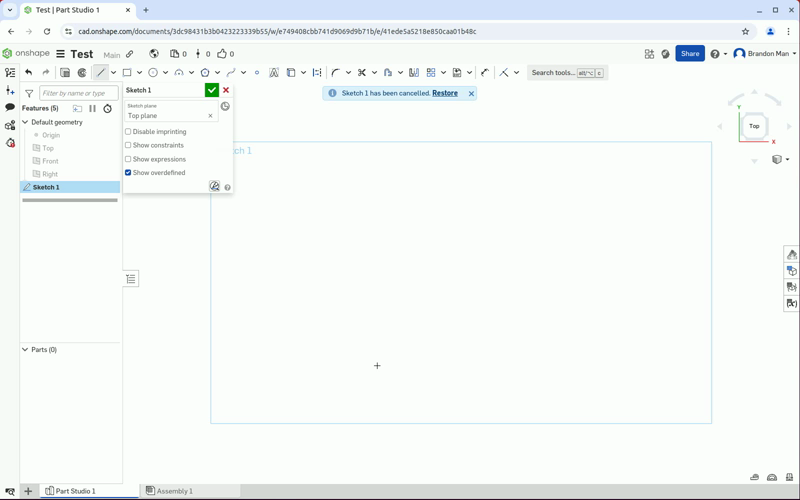
click(377, 365)
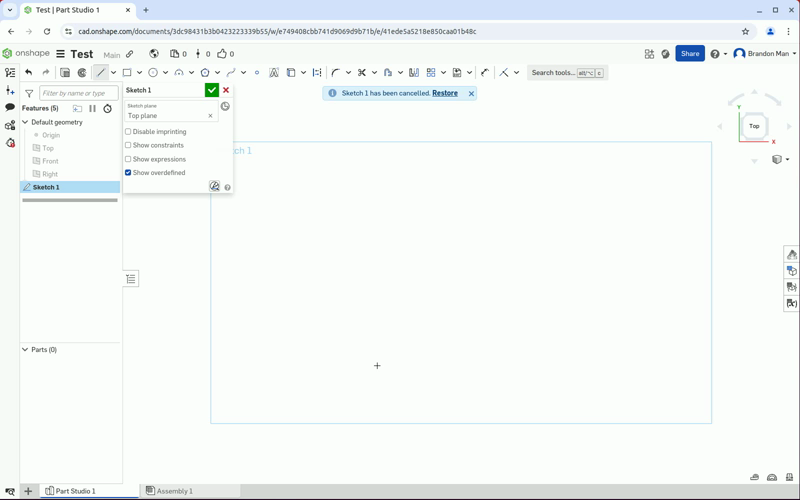
key_up(shift)
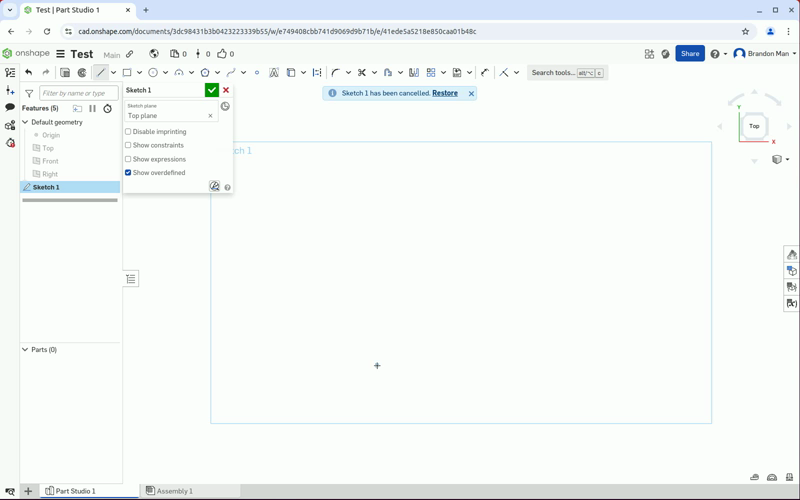
key_down(shift)
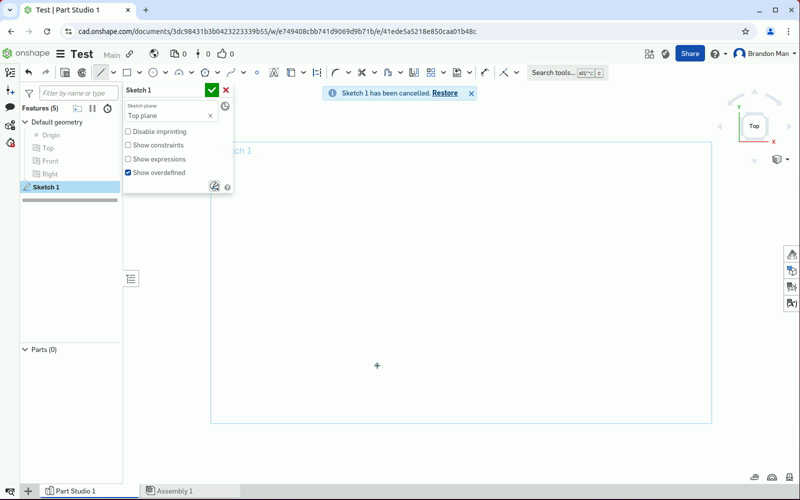
mouse_move(542, 365)
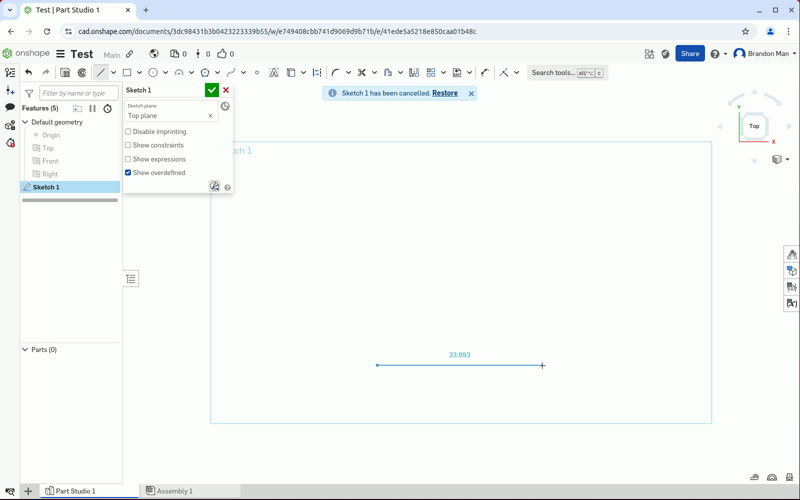
click(542, 365)
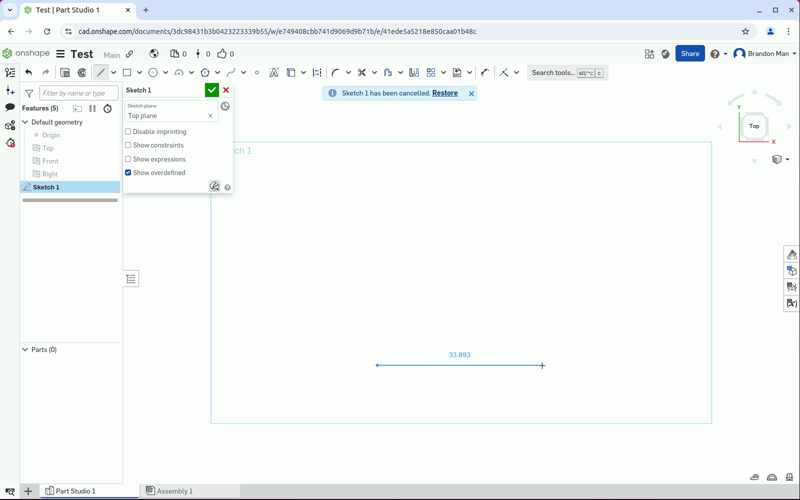
key_up(shift)
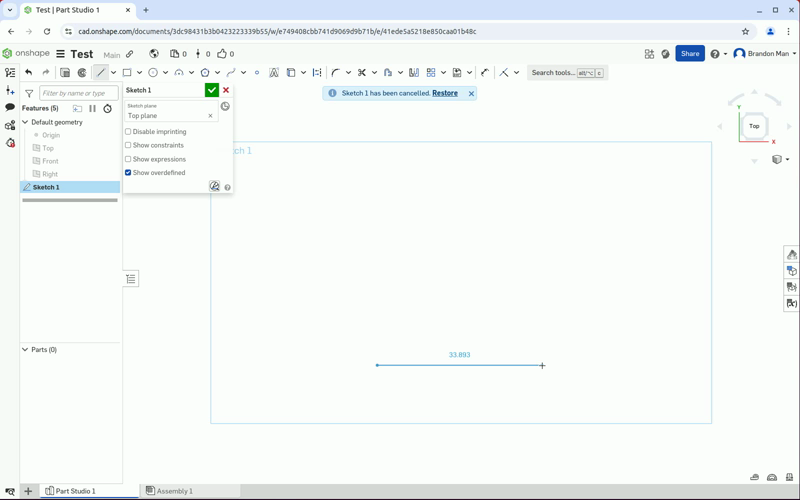
key_down(shift)
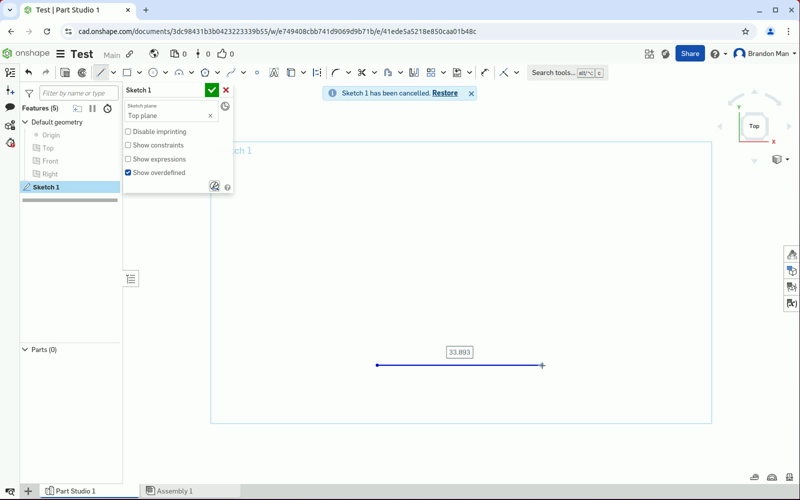
mouse_move(542, 201)
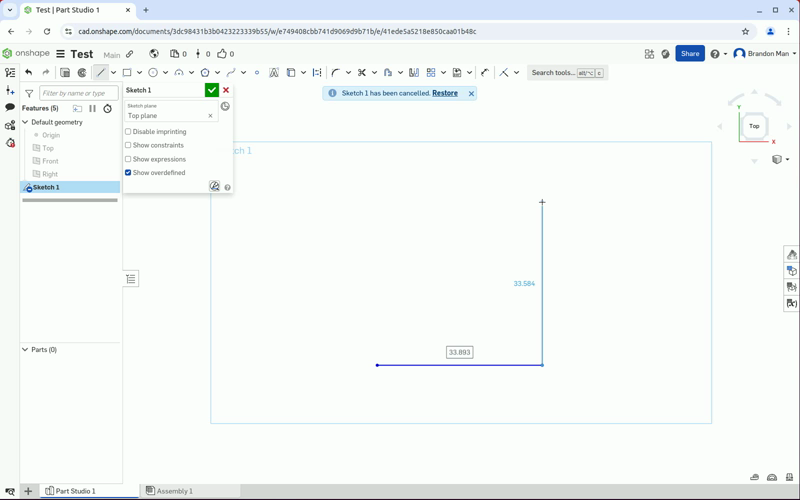
click(542, 201)
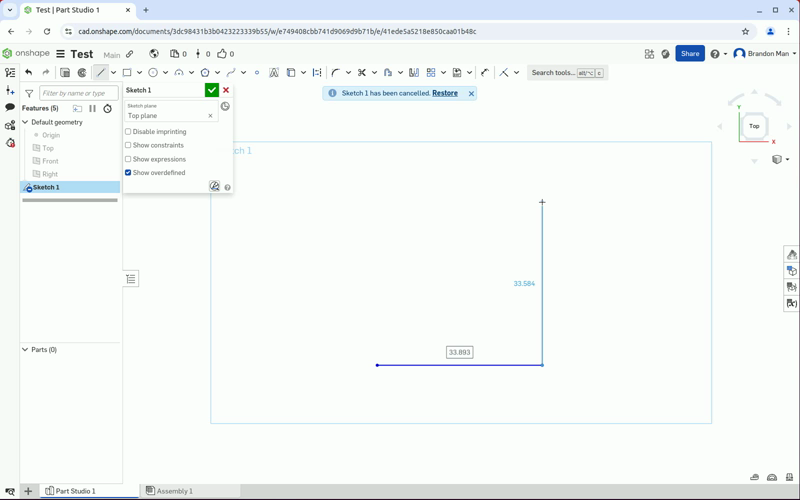
key_up(shift)
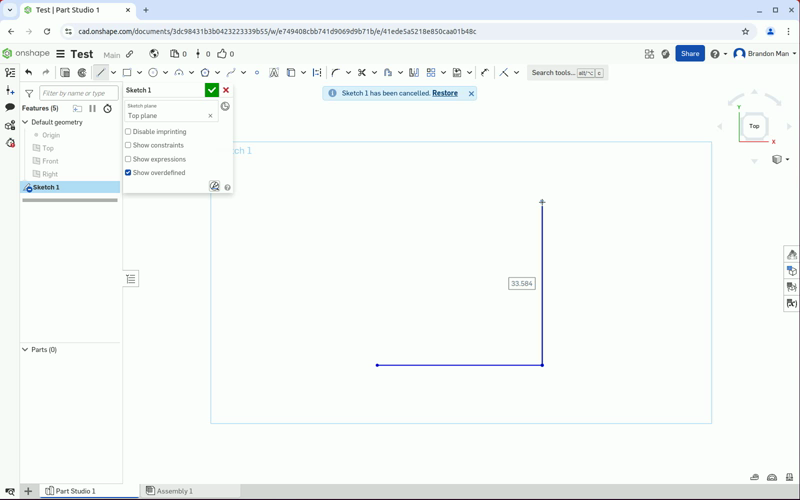
key_down(shift)
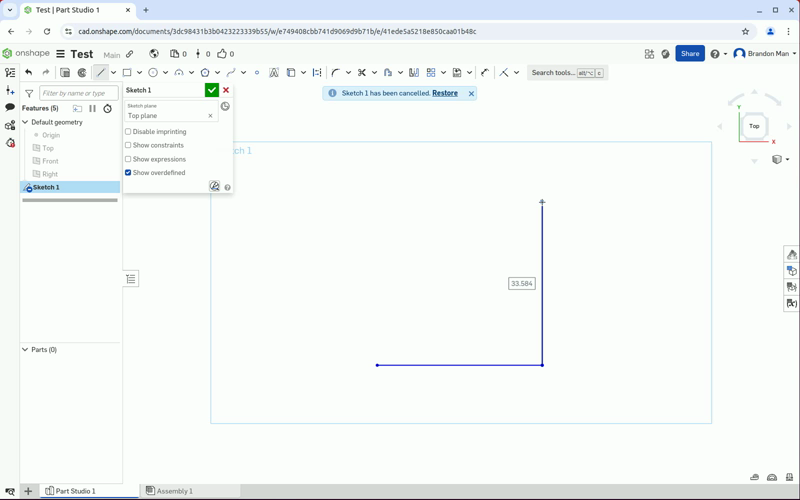
mouse_move(377, 201)
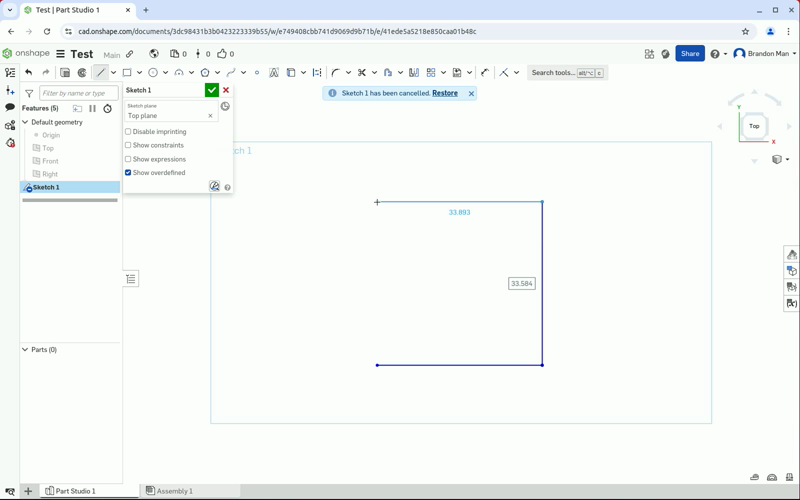
click(377, 201)
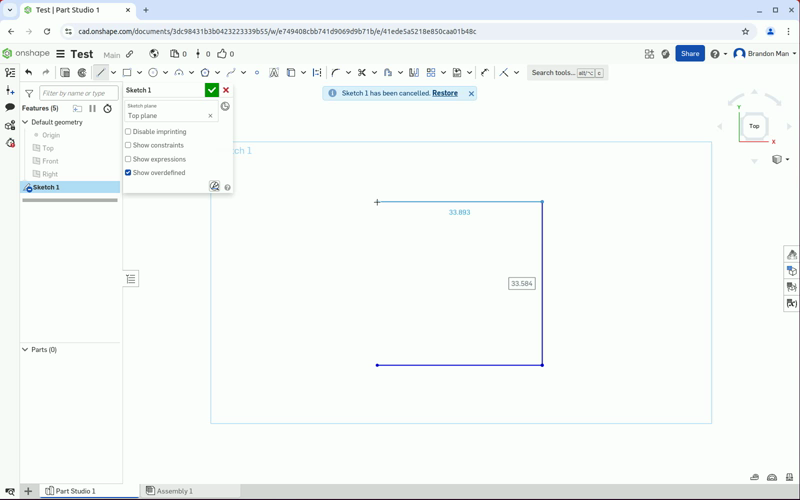
key_up(shift)
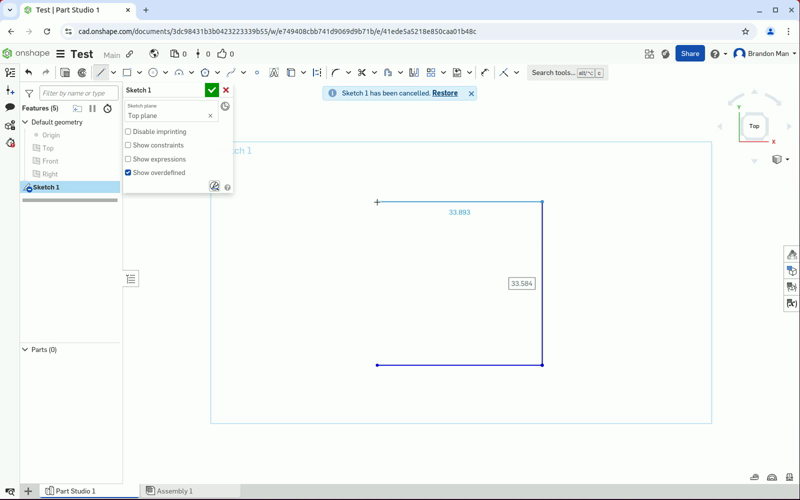
key_down(shift)
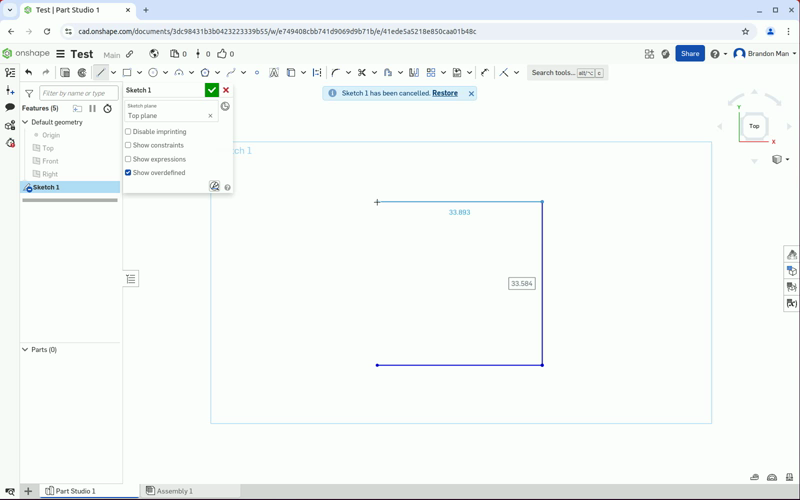
mouse_move(377, 365)
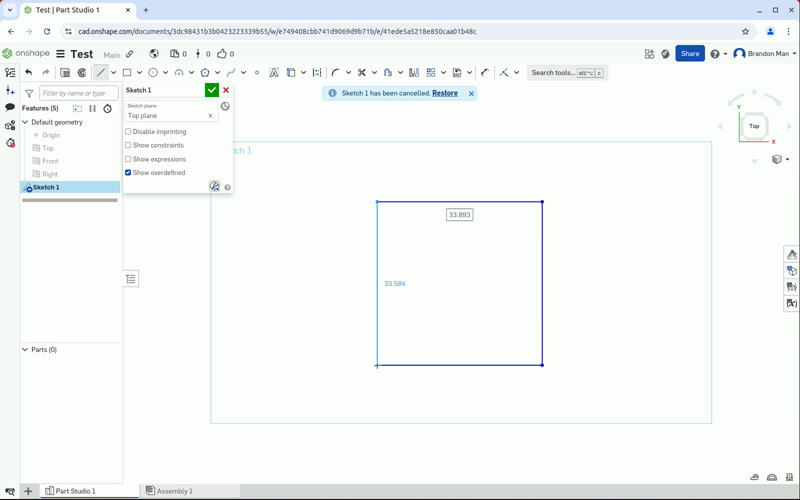
key_up(shift)
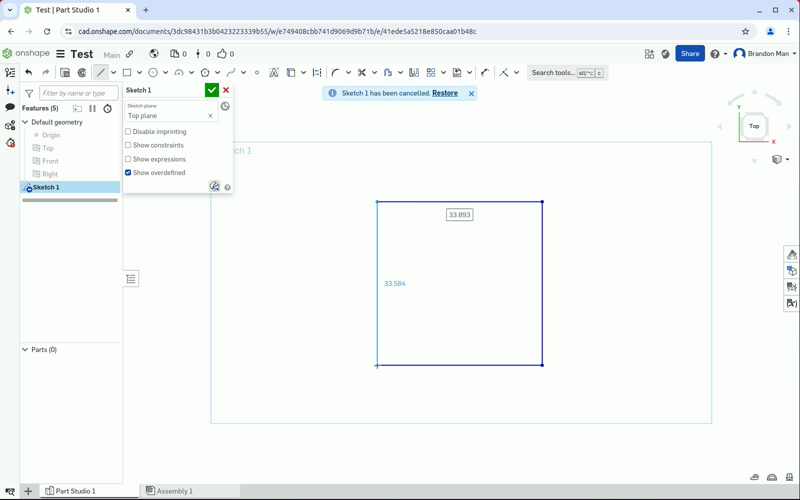
click(377, 365)
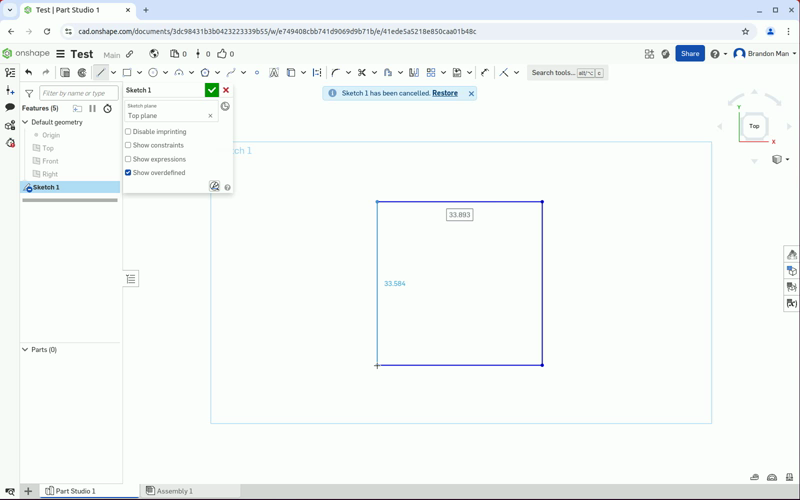
key(esc)
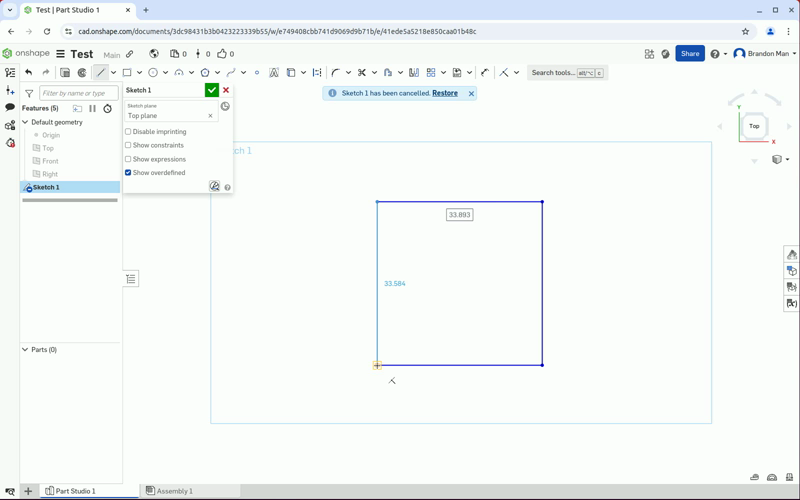
mouse_move(427, 318)
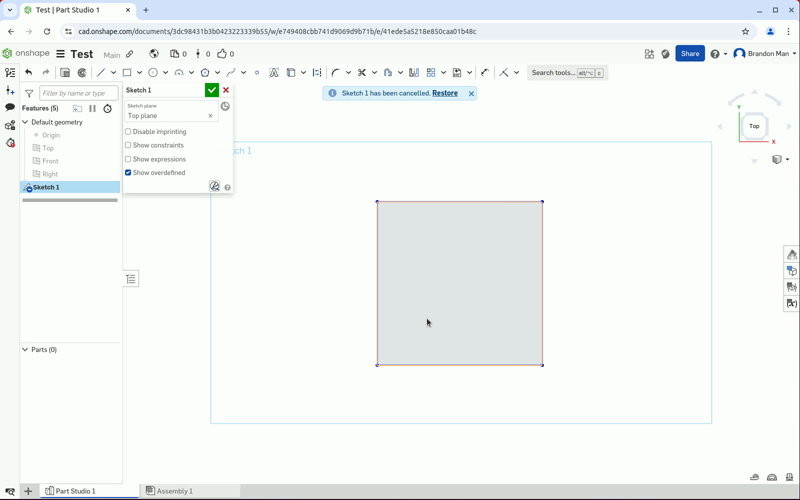
click(427, 318)
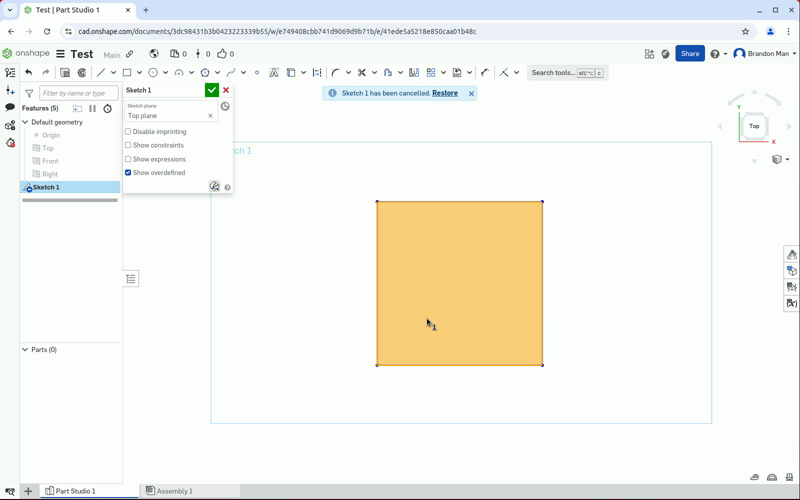
mouse_move(73, 352)
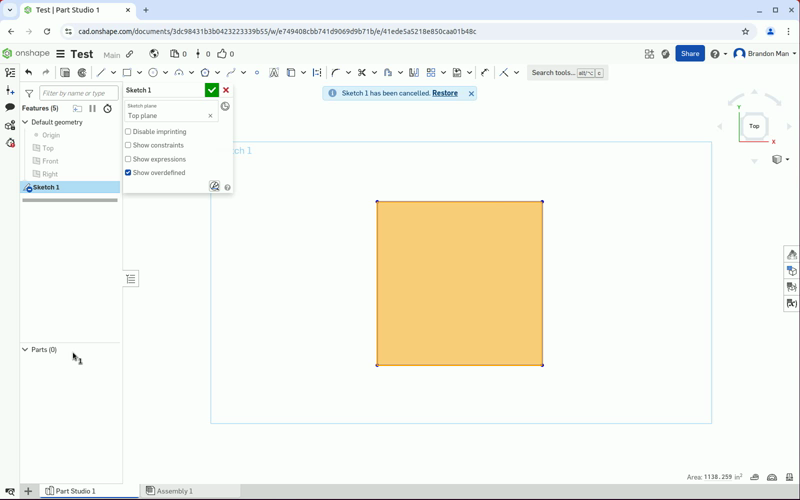
key(shift+y)
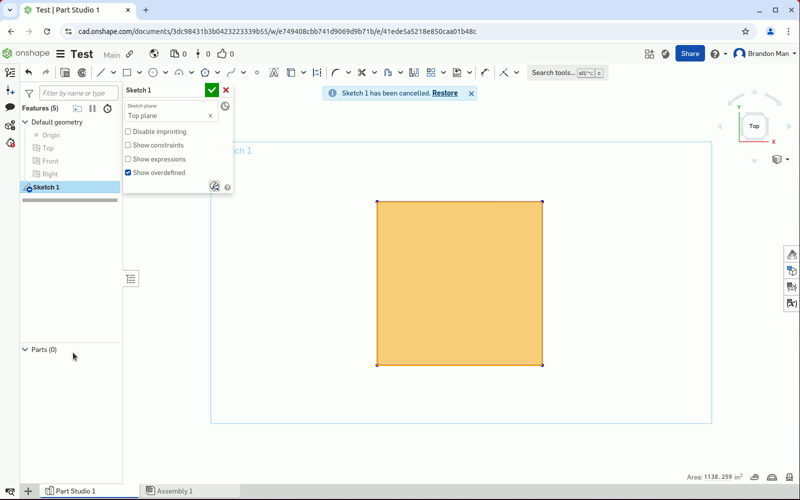
key(shift+e)
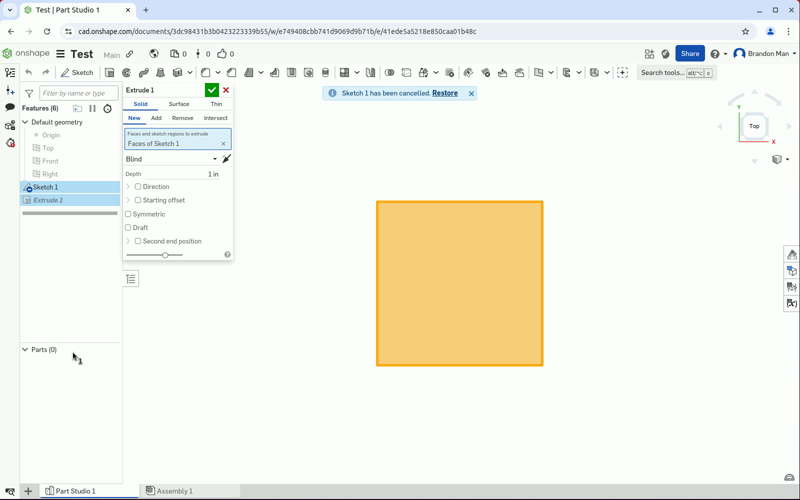
mouse_move(143, 106)
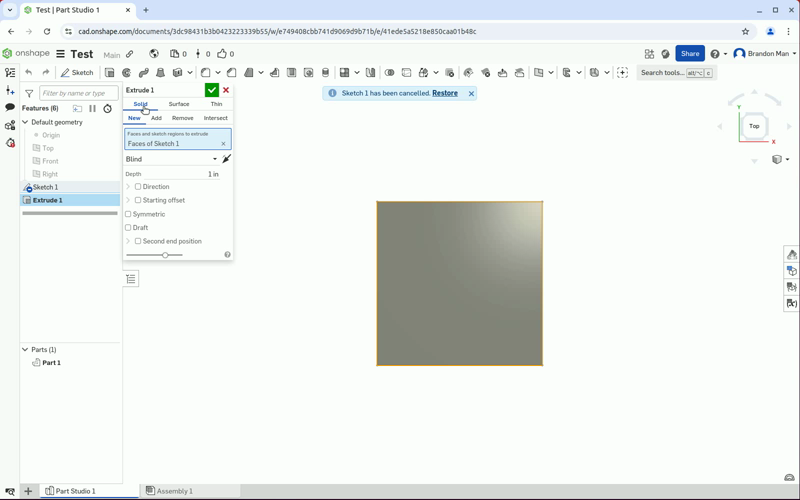
click(143, 106)
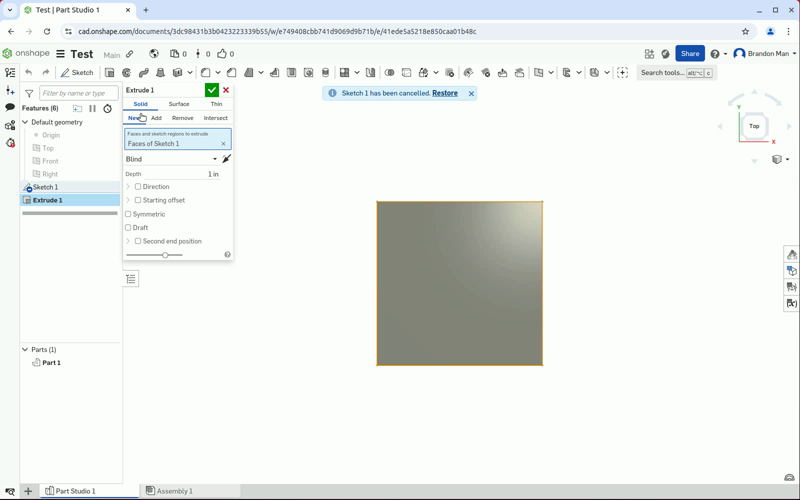
mouse_move(137, 120)
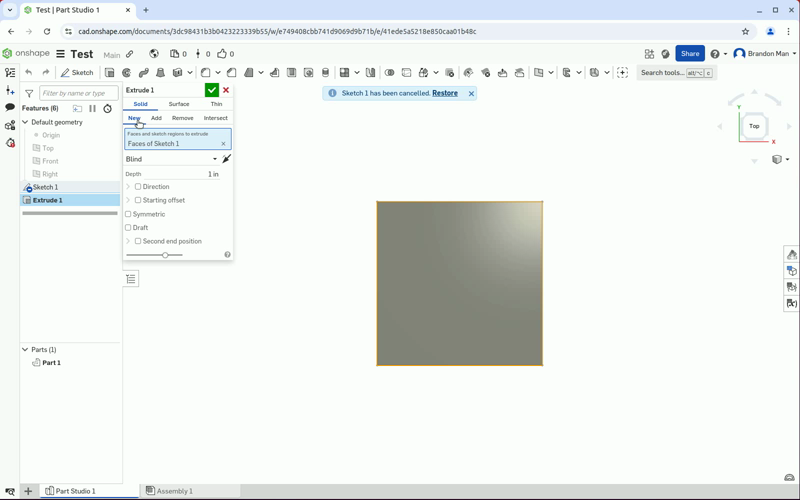
click(137, 120)
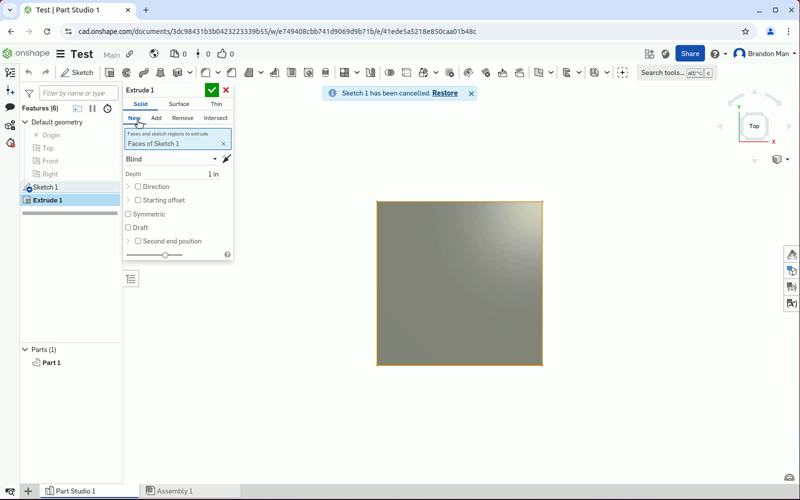
key(tab, 4)
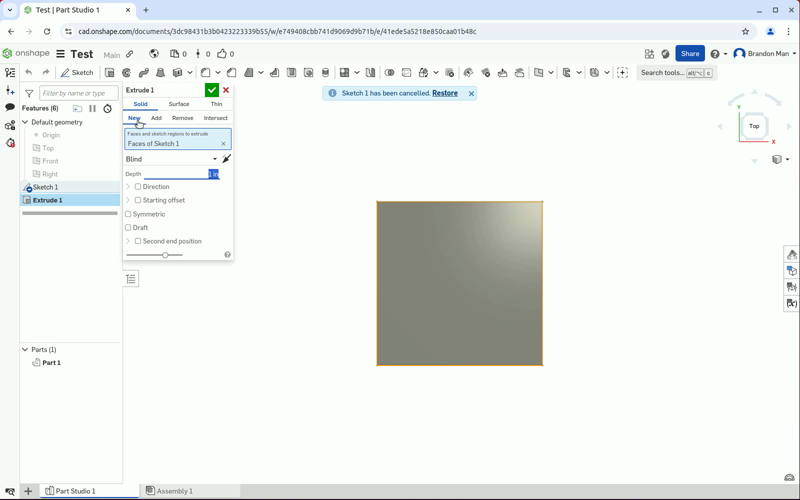
text(20.942)
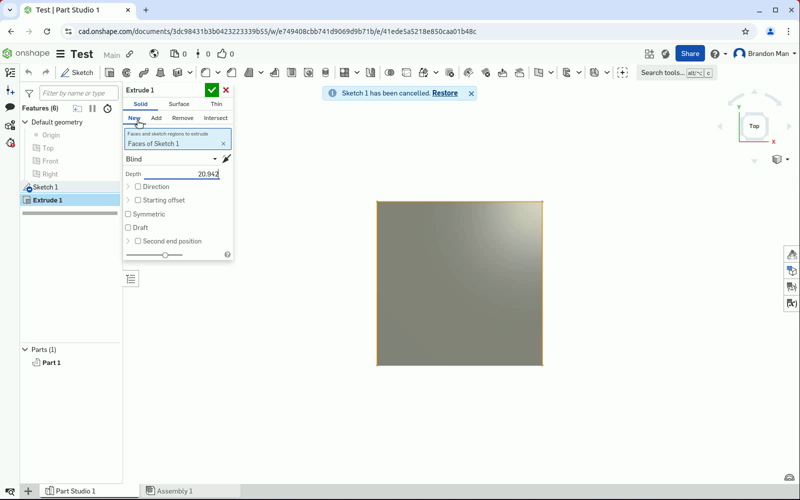
key(enter)
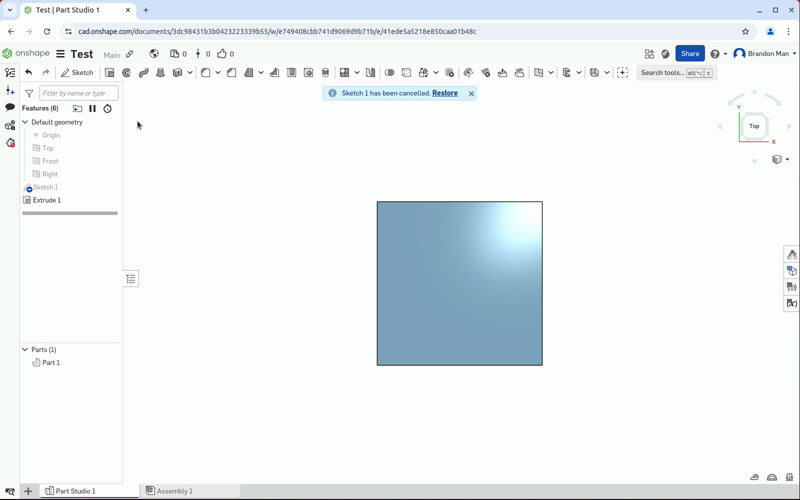
key(shift+h)
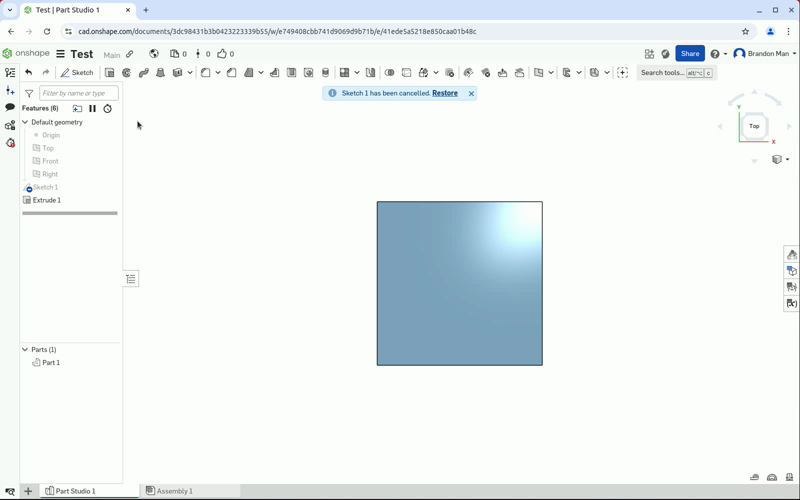
key(shift+h)
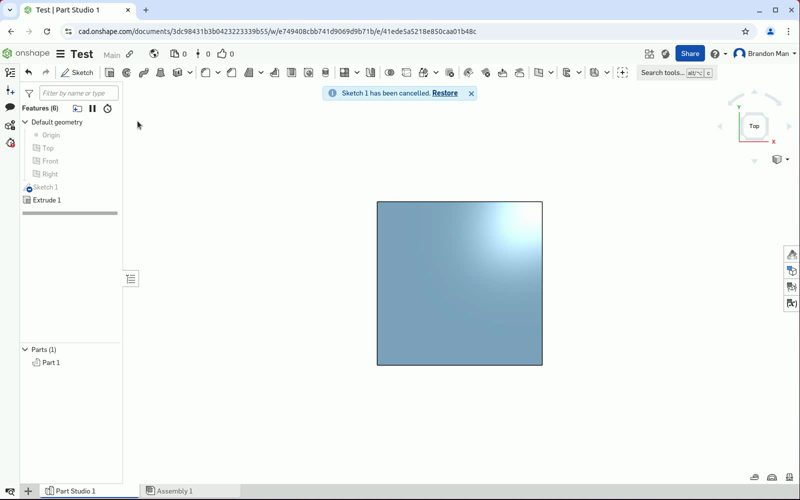
mouse_move(73, 189)
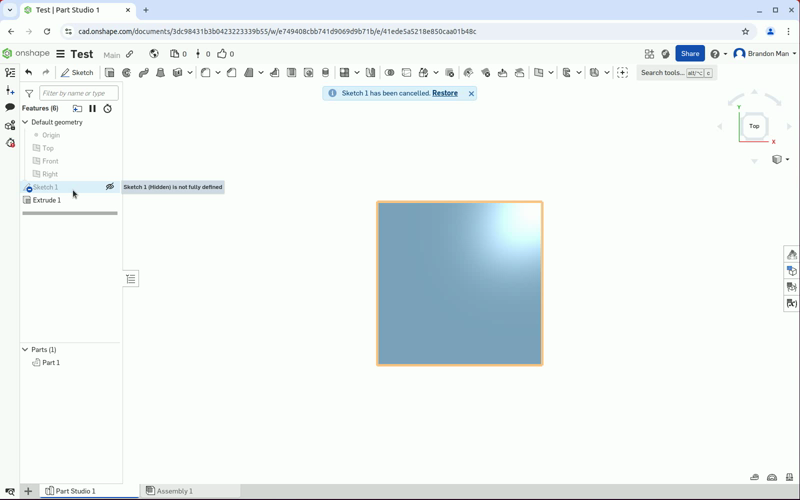
click(73, 189)
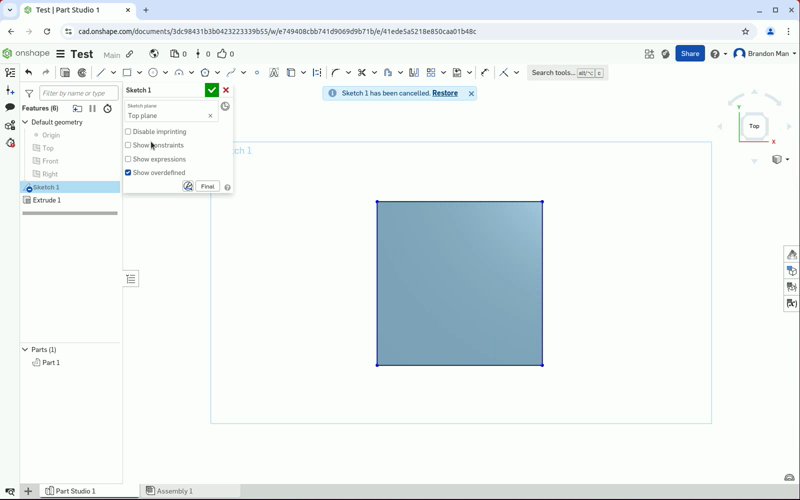
mouse_move(229, 92)
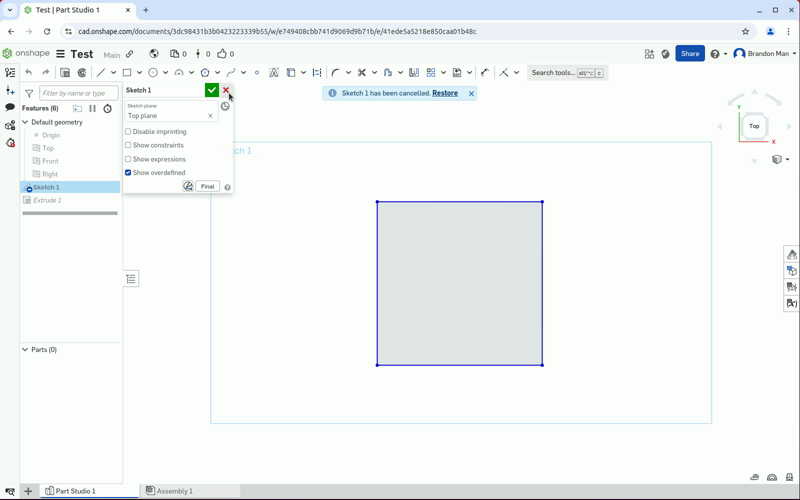
click(229, 92)
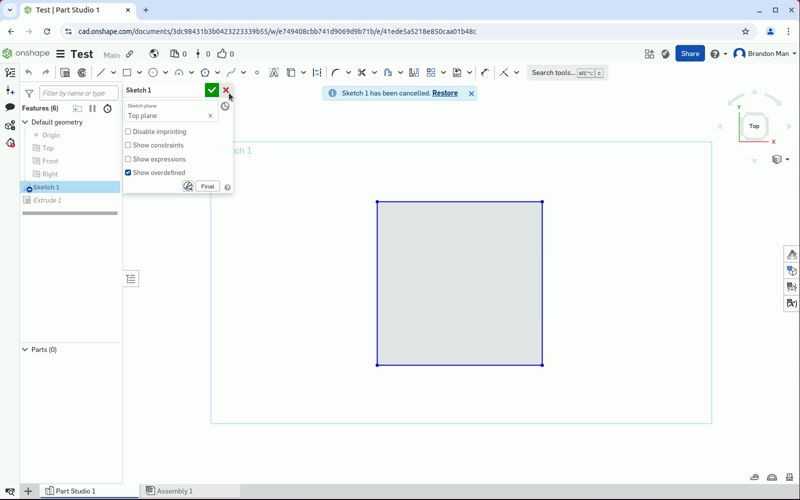
key(shift+s)
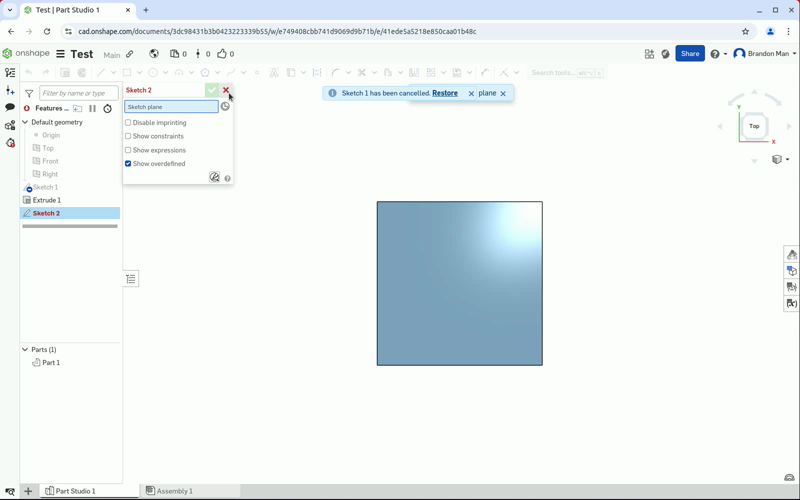
mouse_move(73, 150)
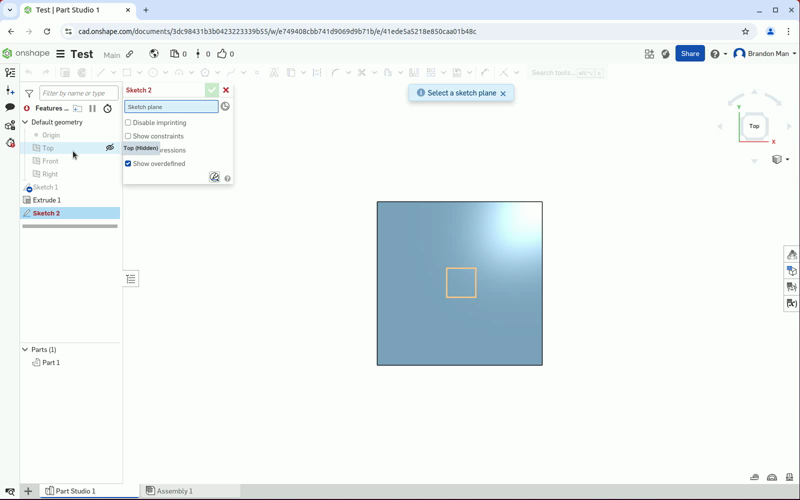
click(73, 150)
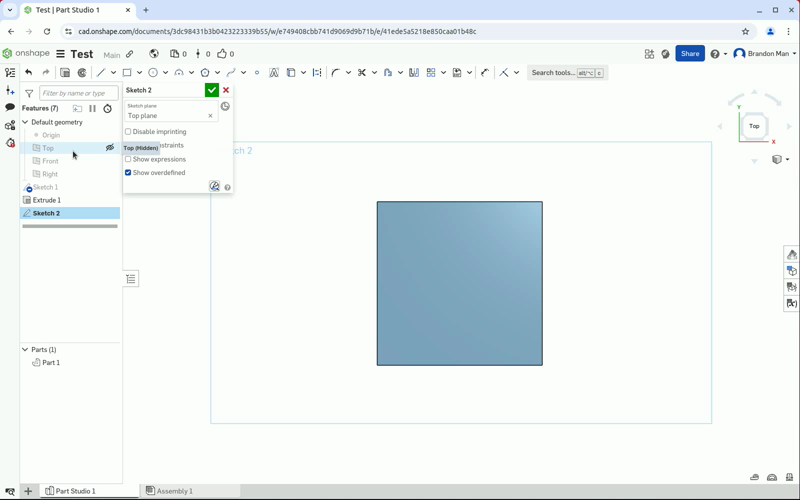
mouse_move(73, 352)
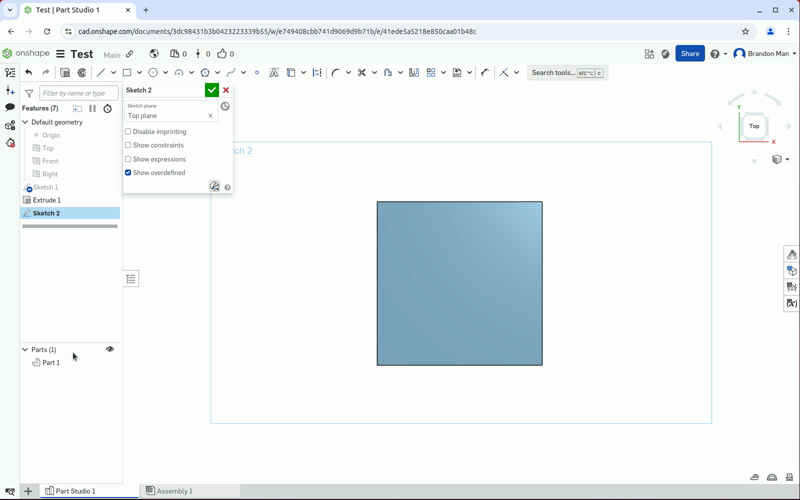
key(y)
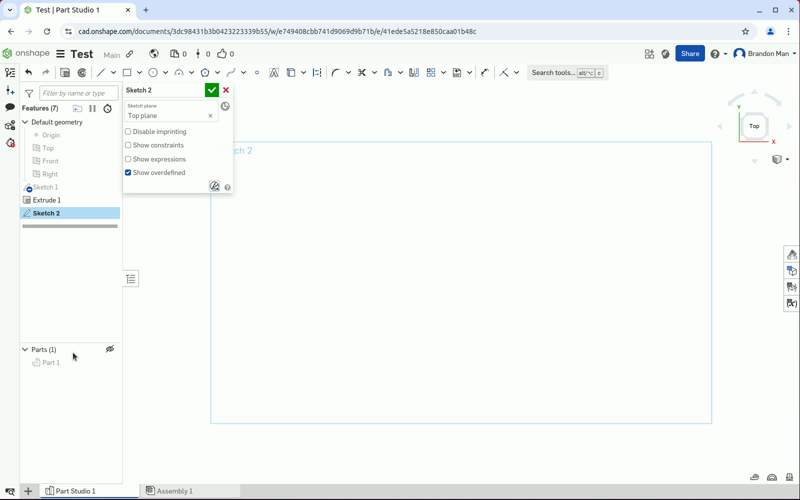
key(l)
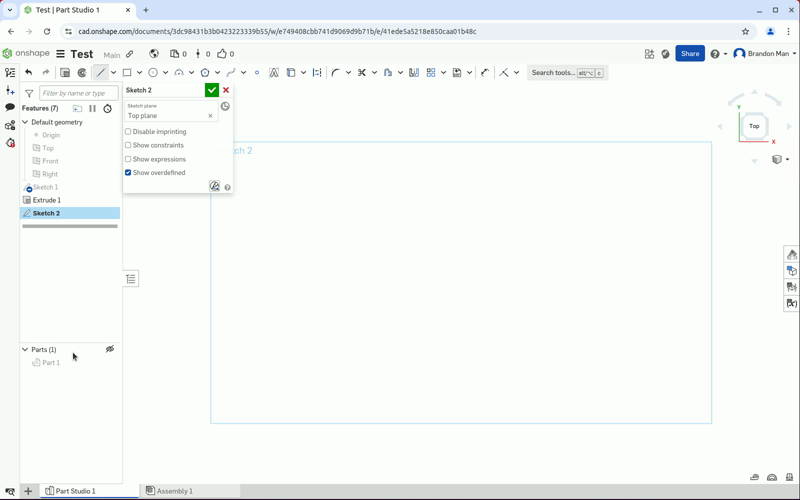
key_down(shift)
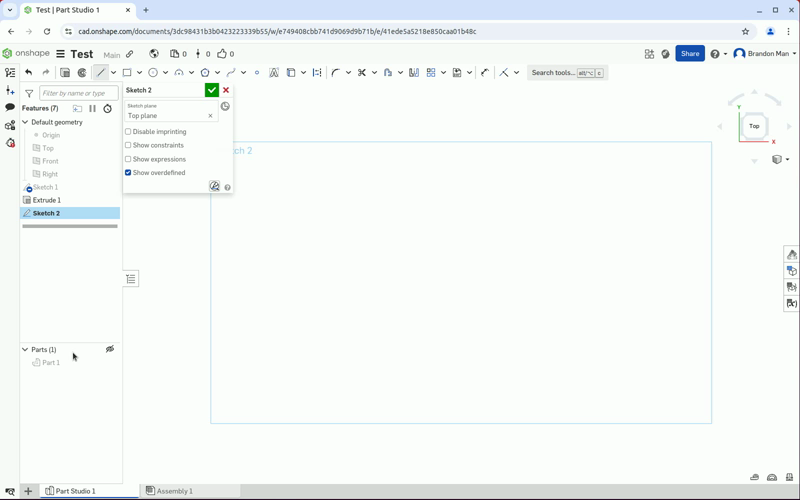
mouse_move(377, 365)
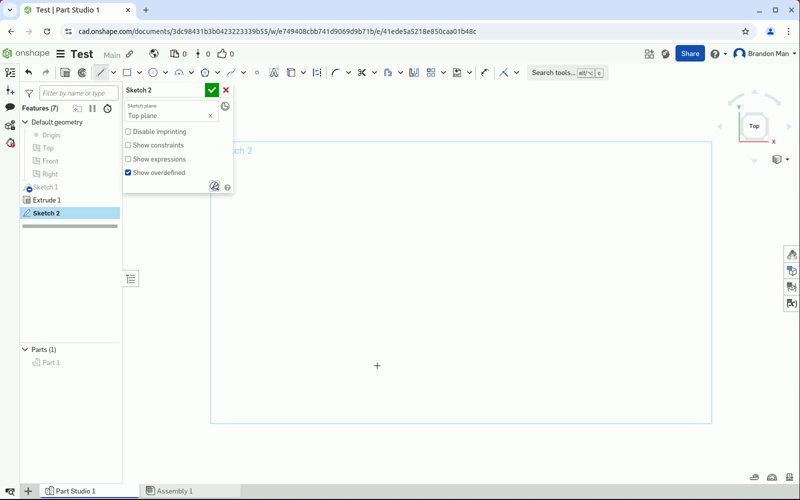
click(377, 365)
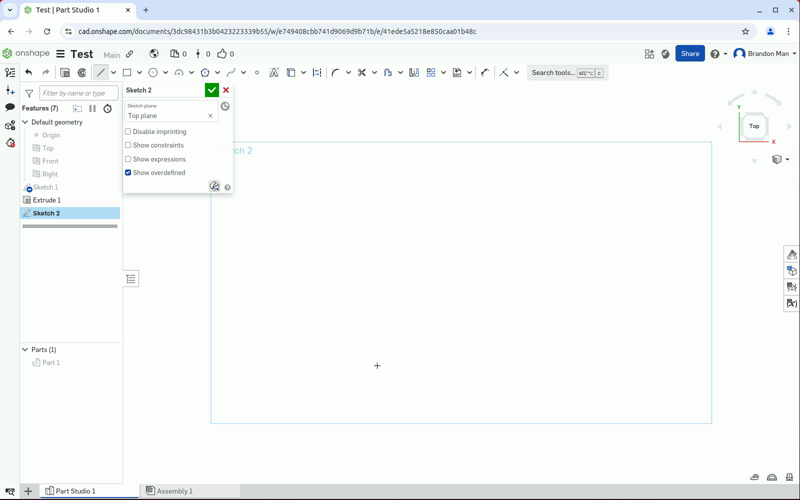
key_up(shift)
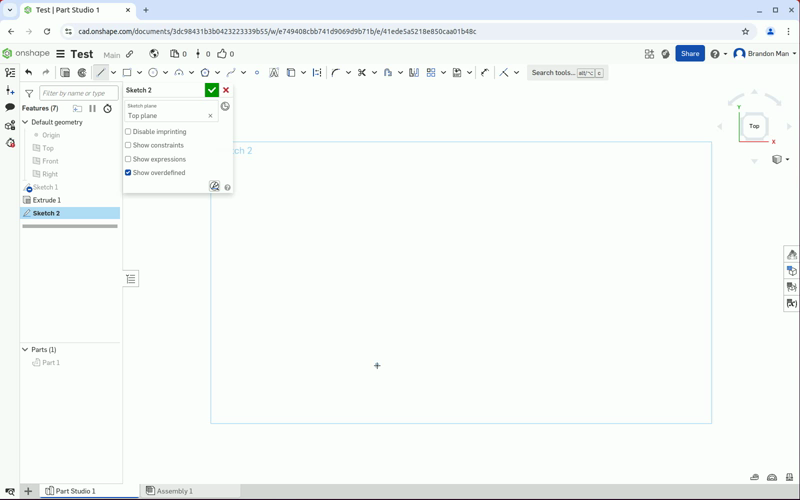
key_down(shift)
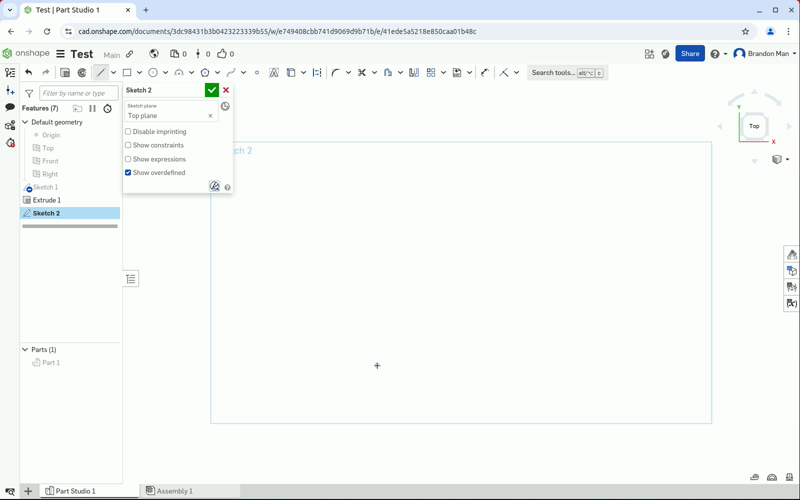
mouse_move(542, 365)
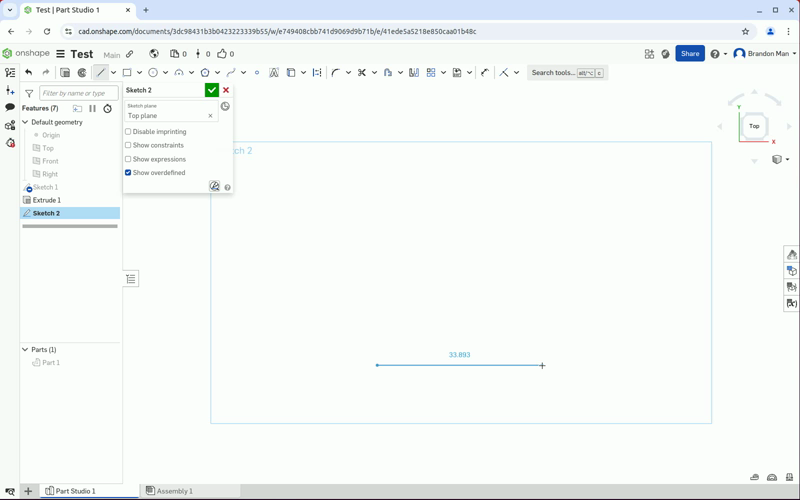
click(542, 365)
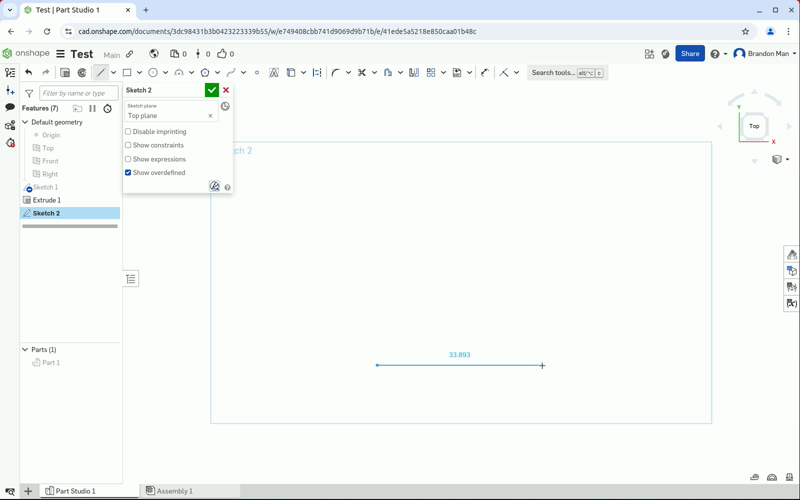
key_up(shift)
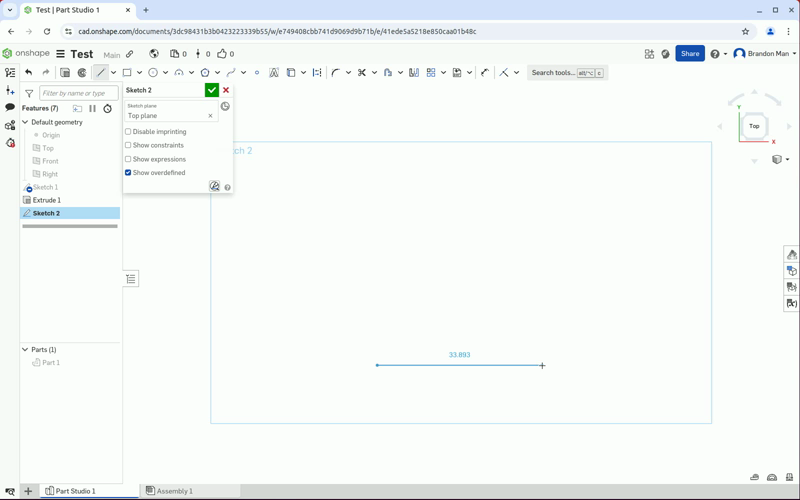
key_down(shift)
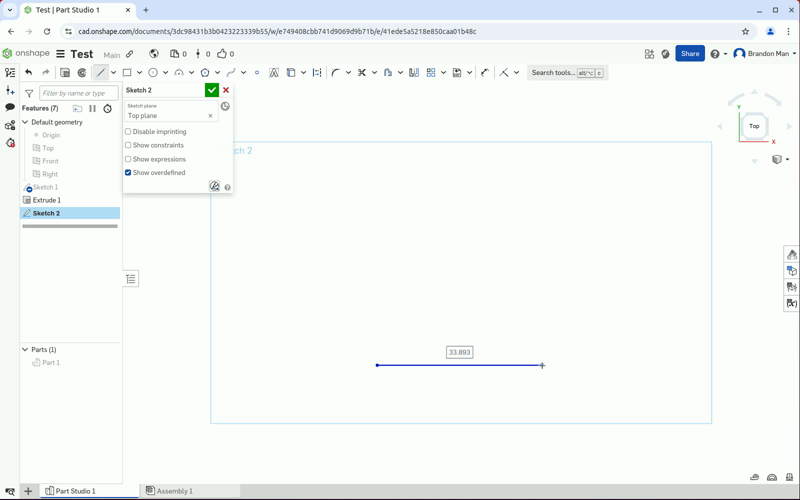
mouse_move(542, 201)
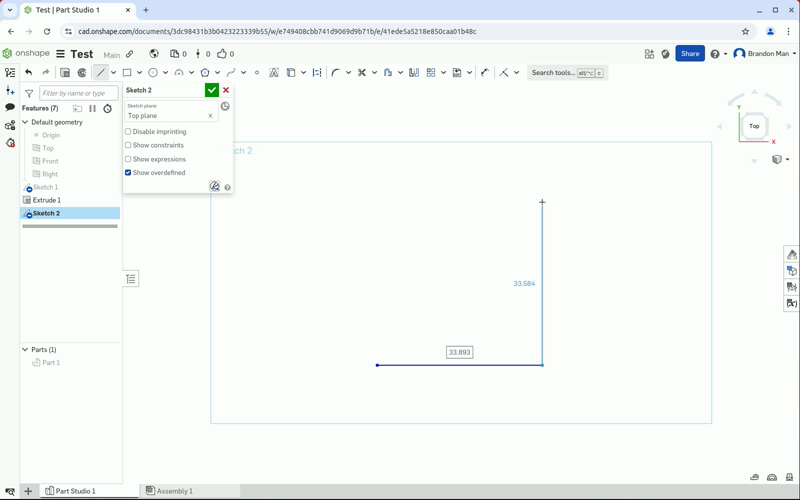
click(542, 201)
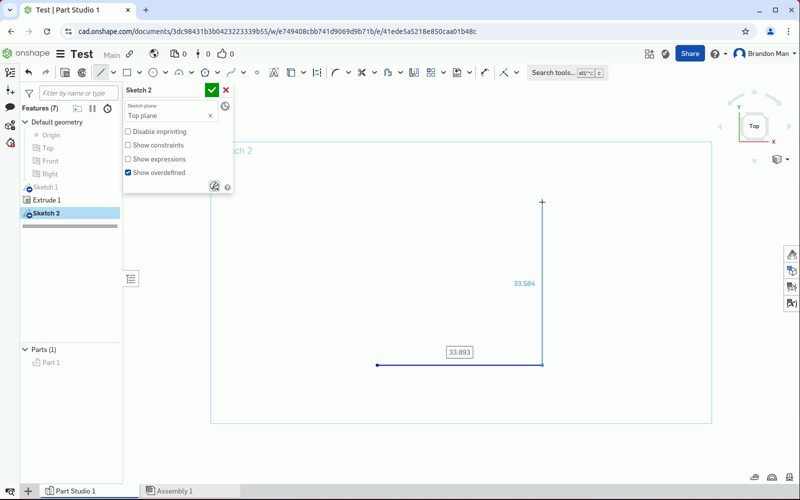
key_up(shift)
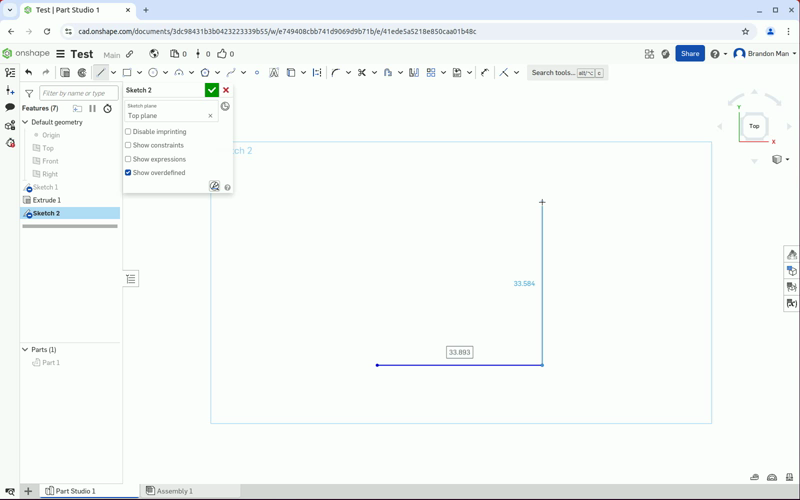
key_down(shift)
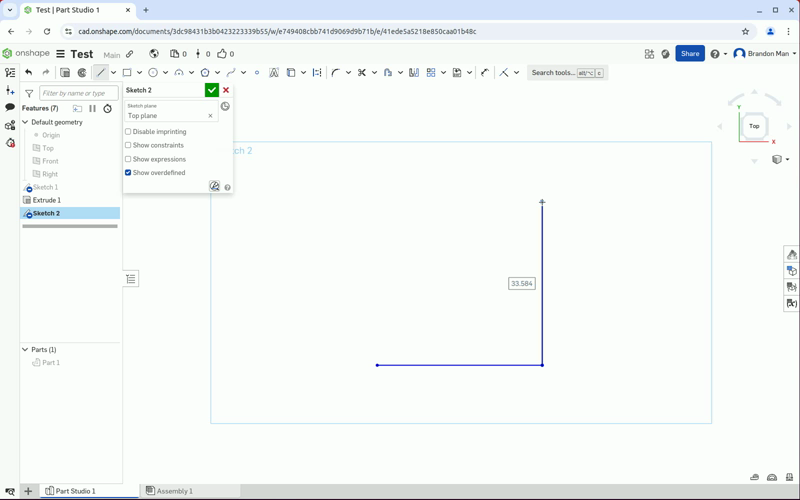
mouse_move(377, 201)
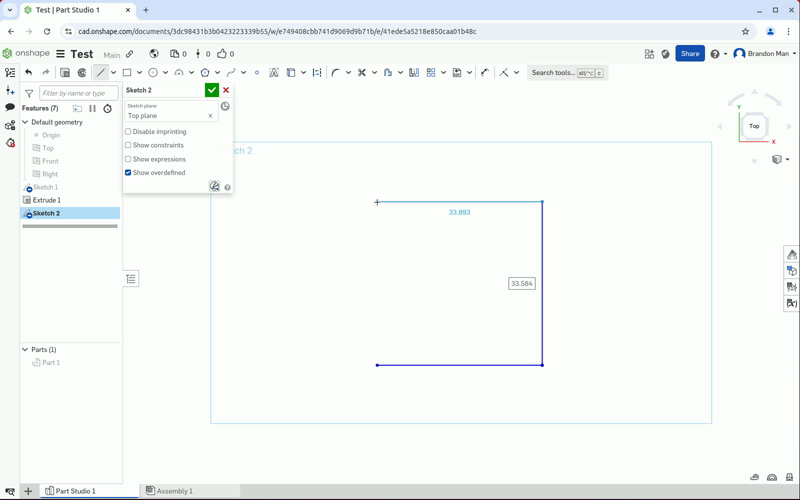
click(377, 201)
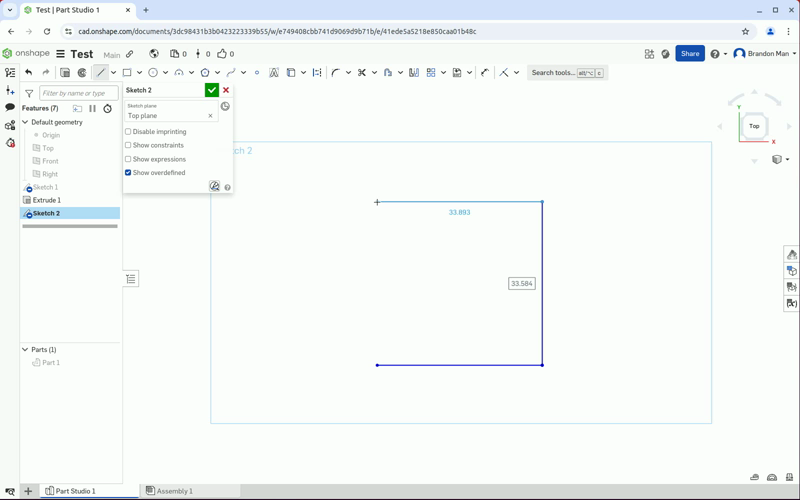
key_up(shift)
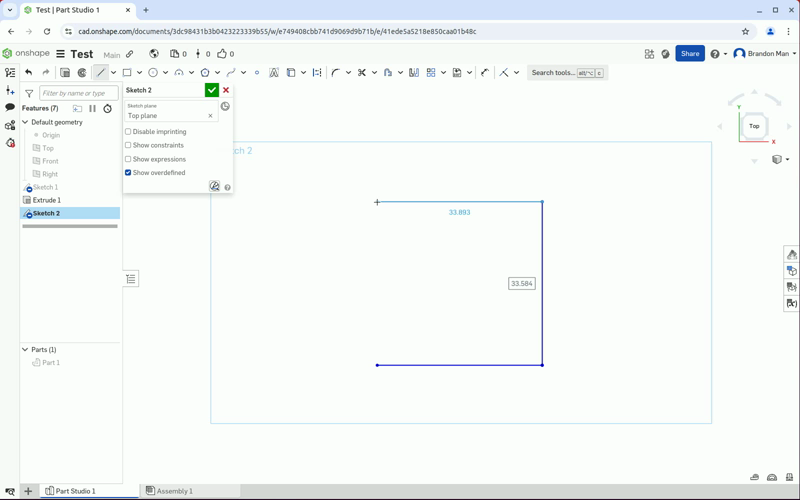
key_down(shift)
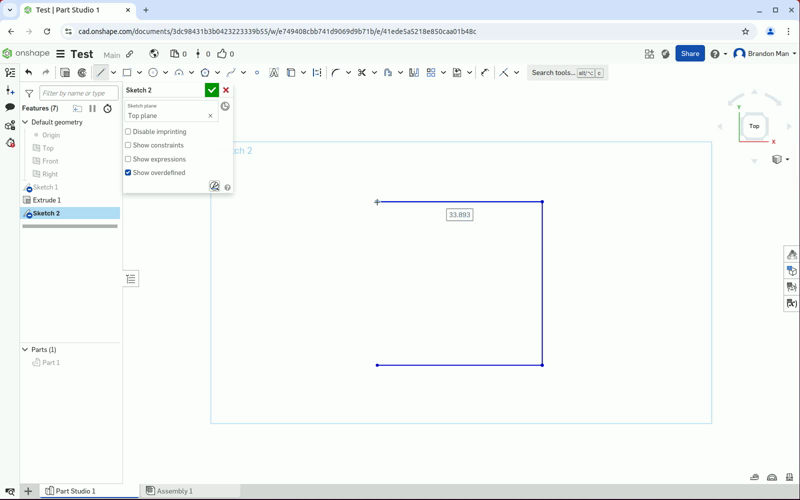
mouse_move(377, 365)
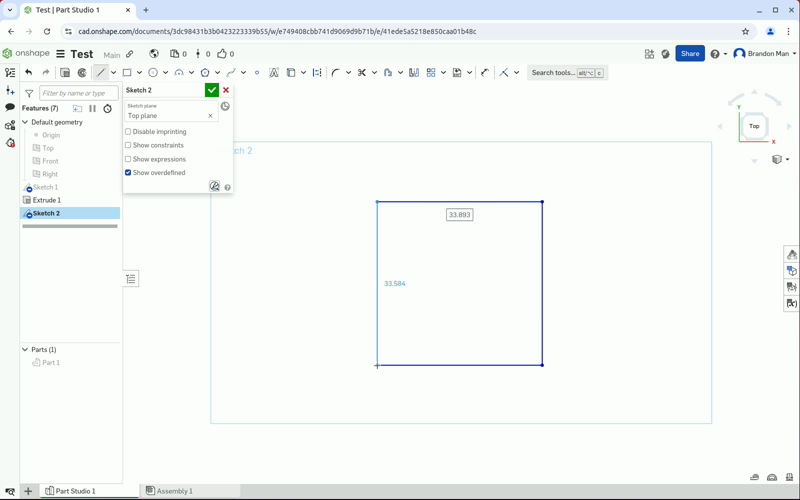
key_up(shift)
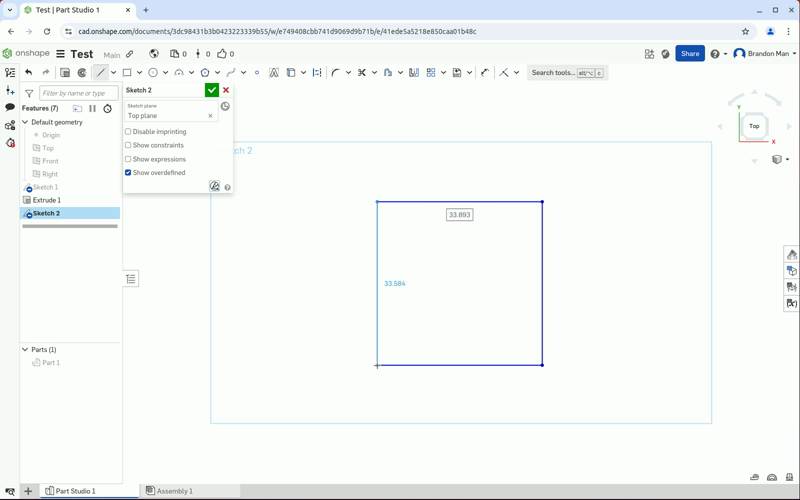
click(377, 365)
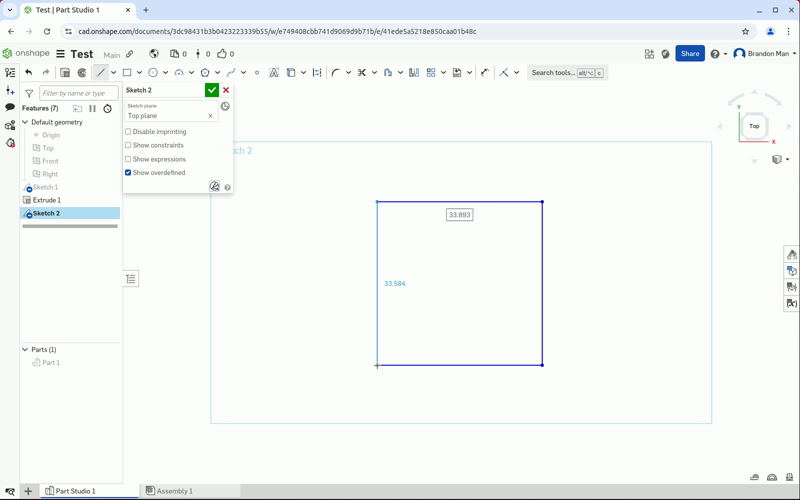
key(esc)
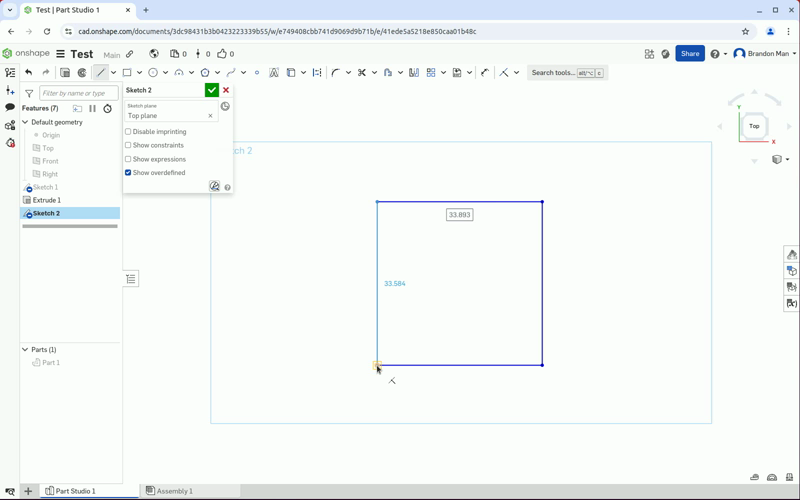
mouse_move(463, 256)
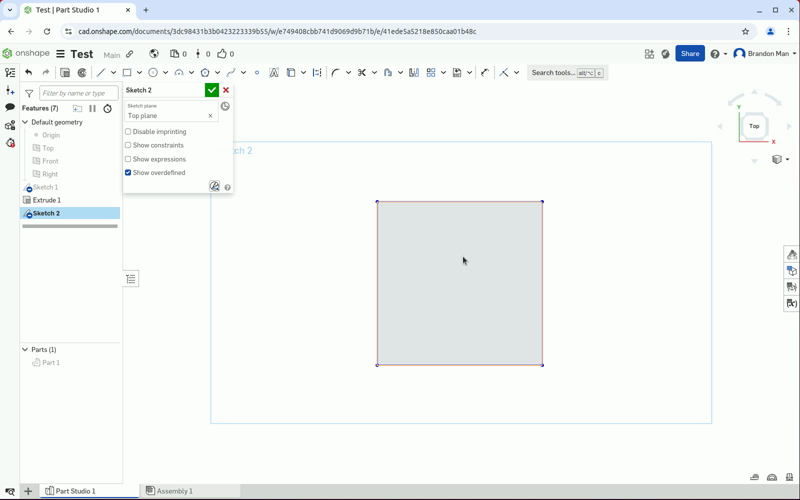
click(463, 256)
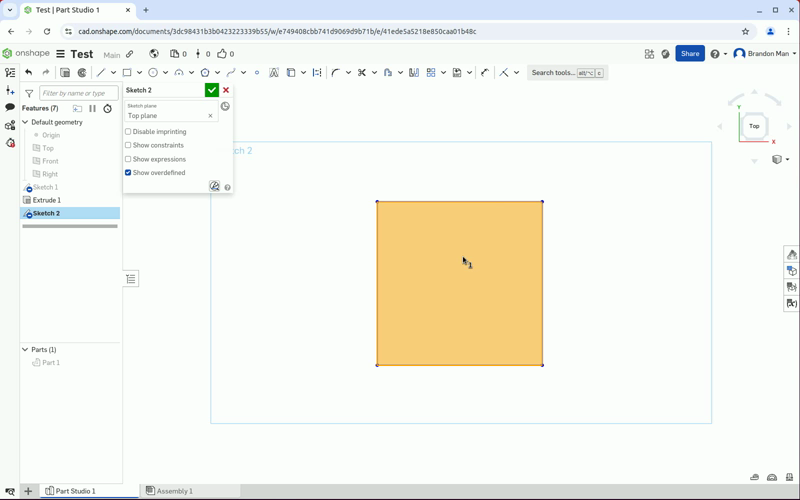
mouse_move(73, 352)
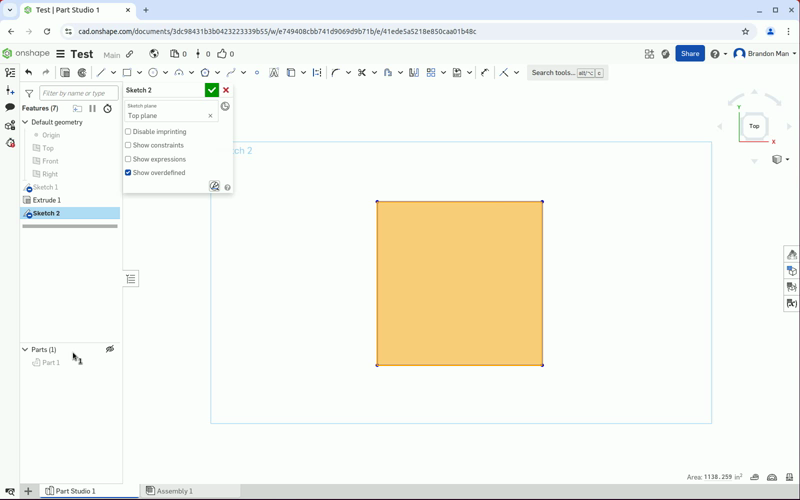
key(shift+y)
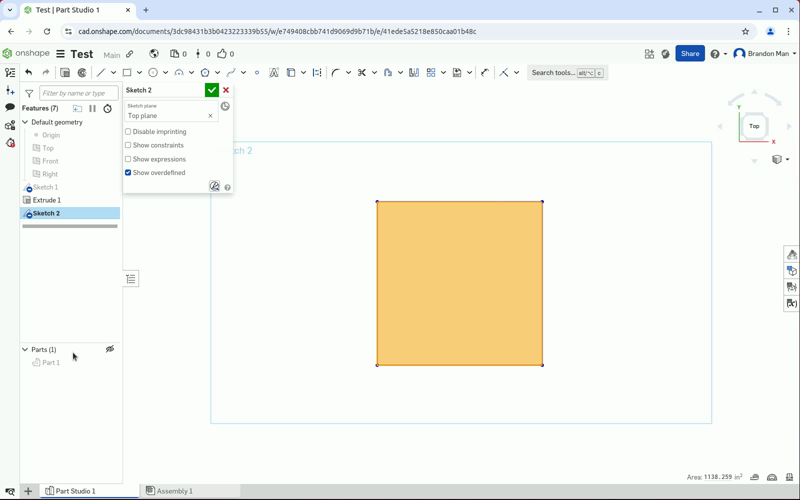
key(shift+e)
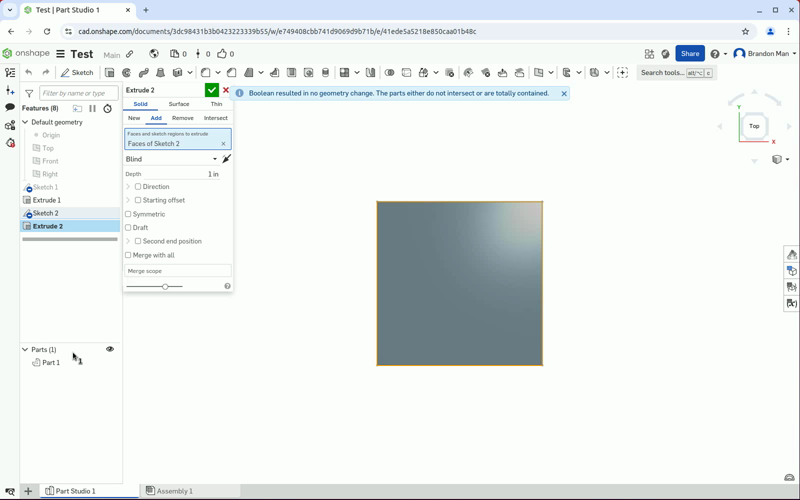
mouse_move(143, 106)
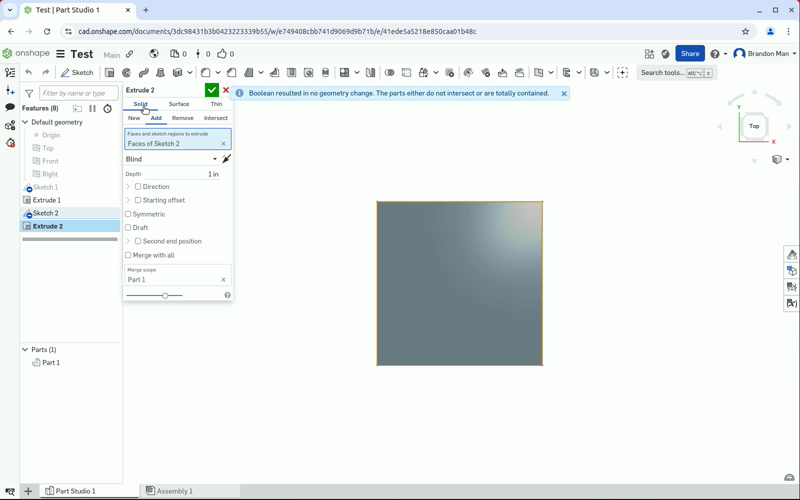
click(143, 106)
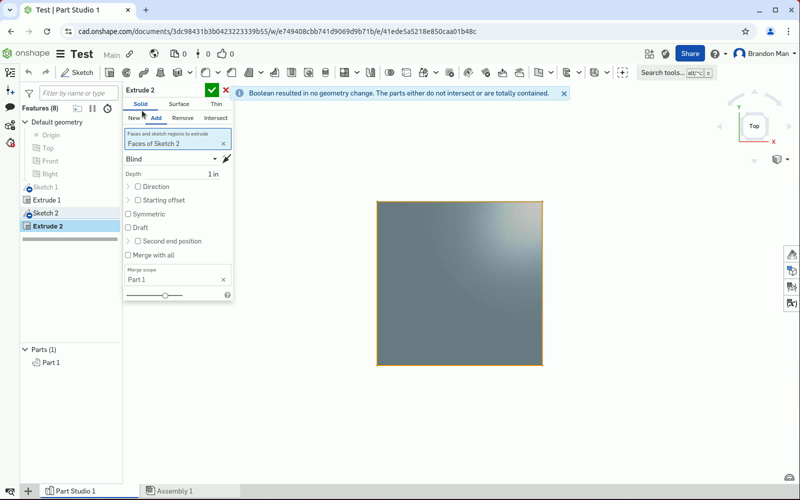
mouse_move(137, 120)
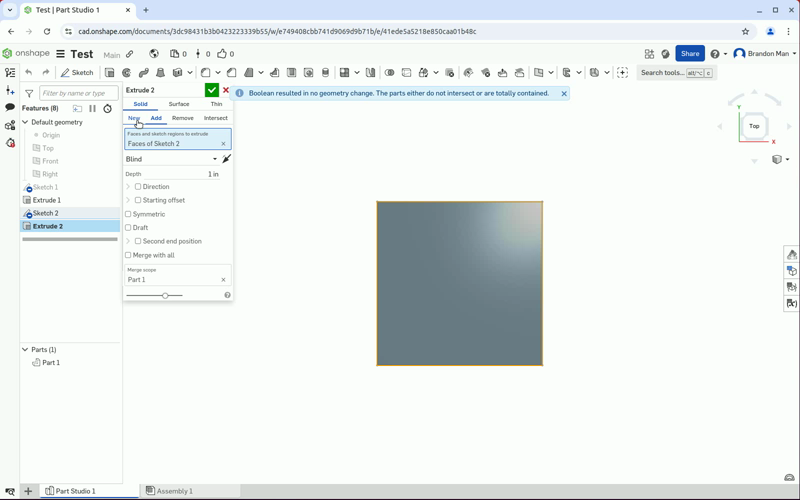
click(137, 120)
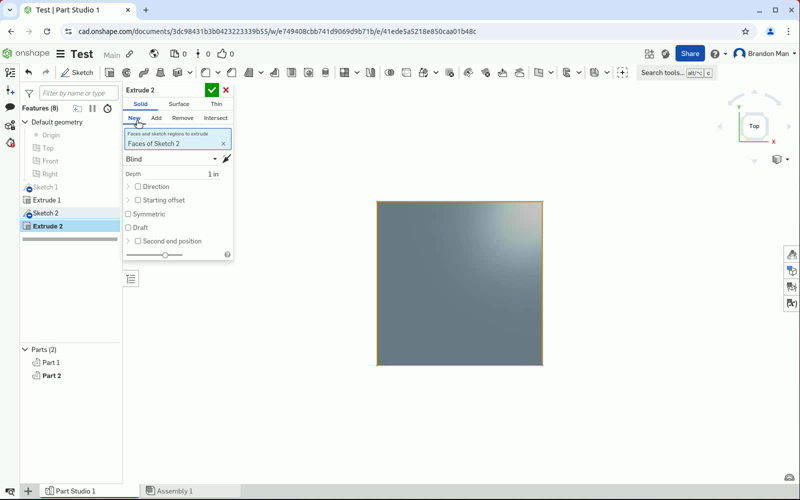
key(tab, 4)
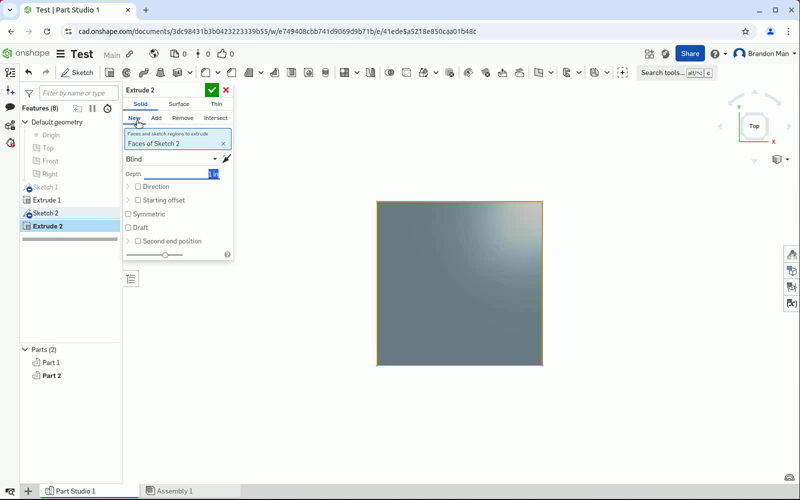
text(20.942)
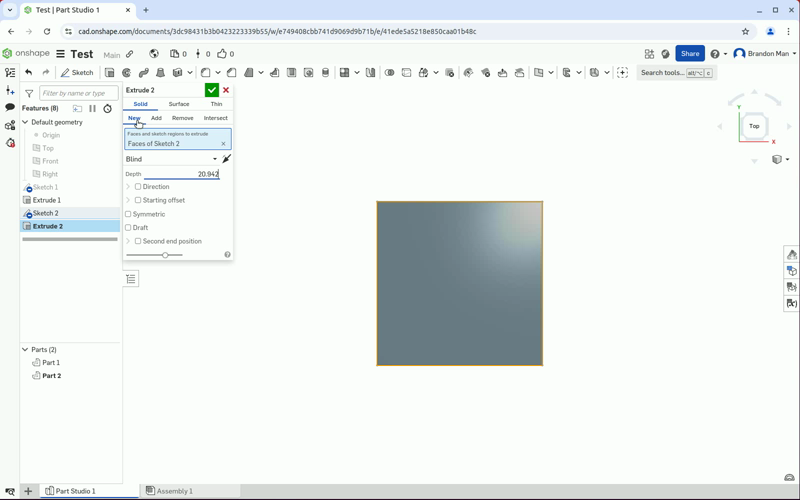
key(enter)
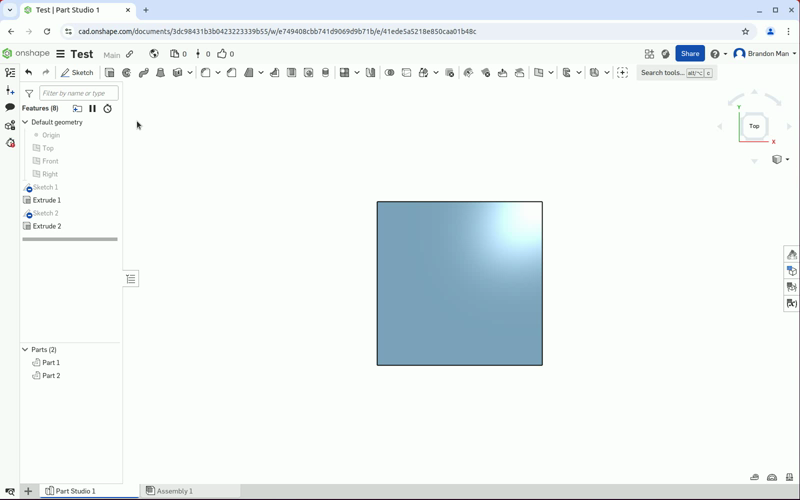
key(shift+h)
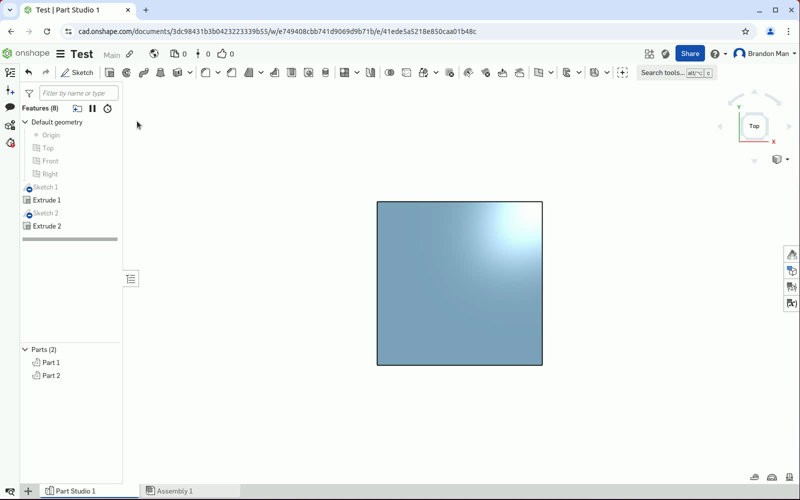
key(shift+h)
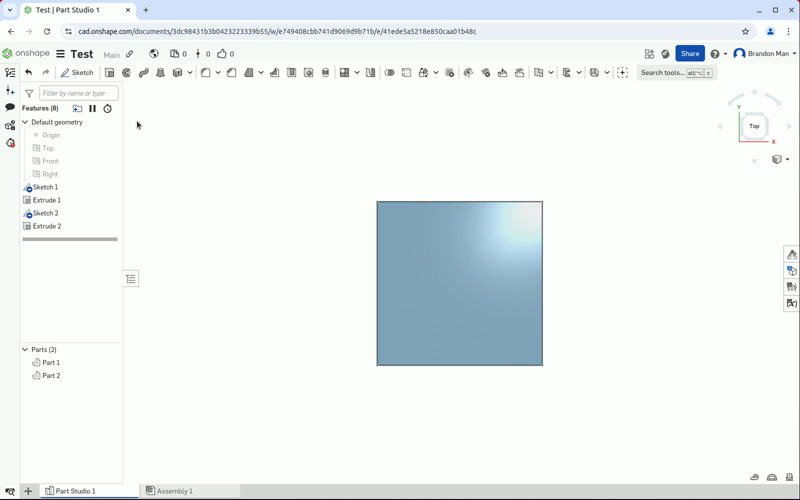
key(shift+7)
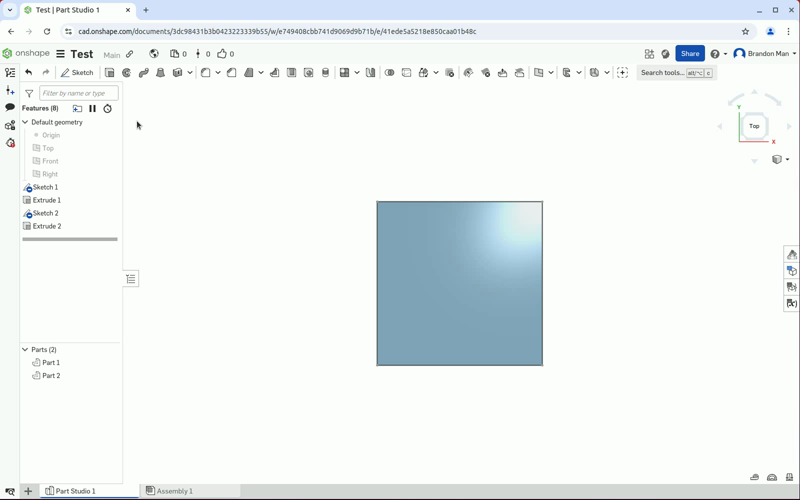
key(up, 3)
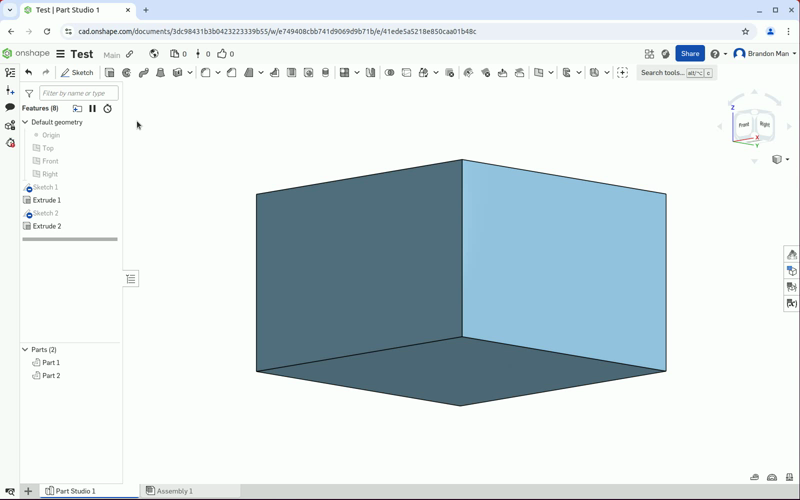
key(left, 3)
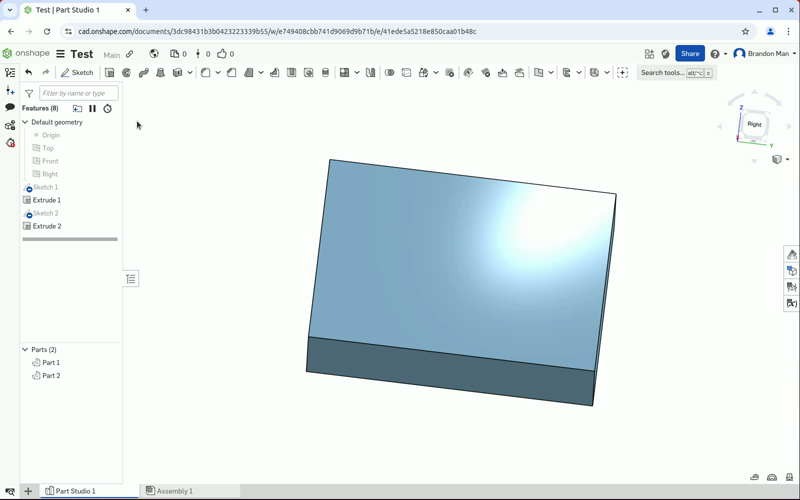
key(right, 3)
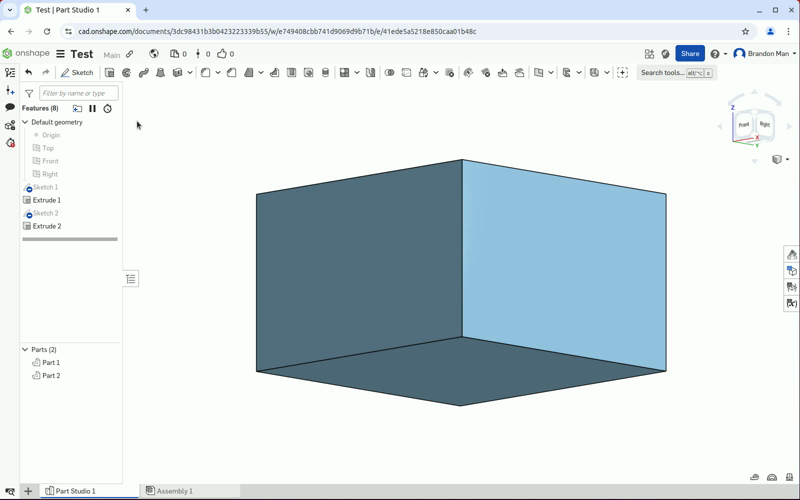
key(down, 3)
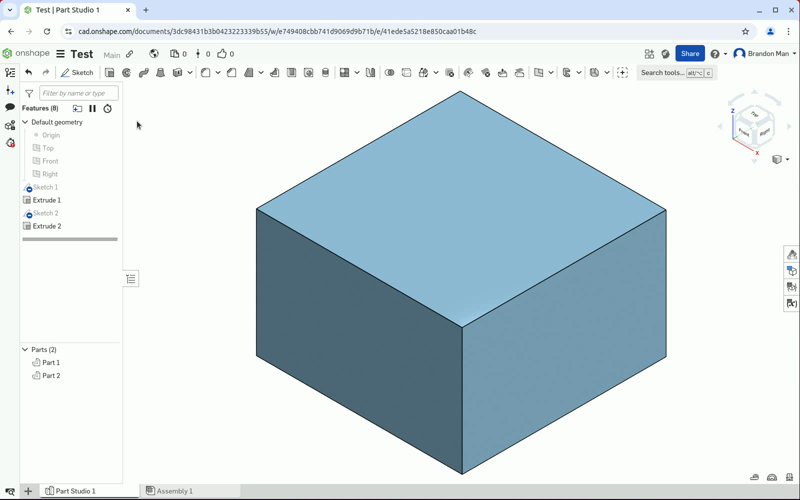
mouse_move(73, 189)
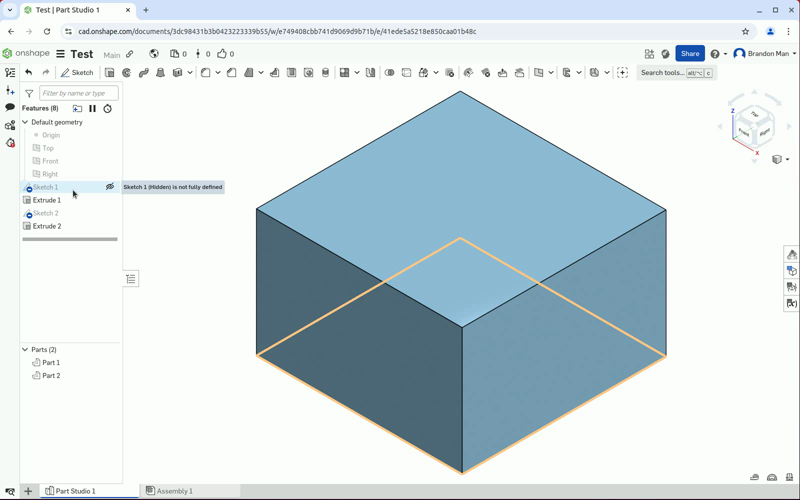
click(73, 189)